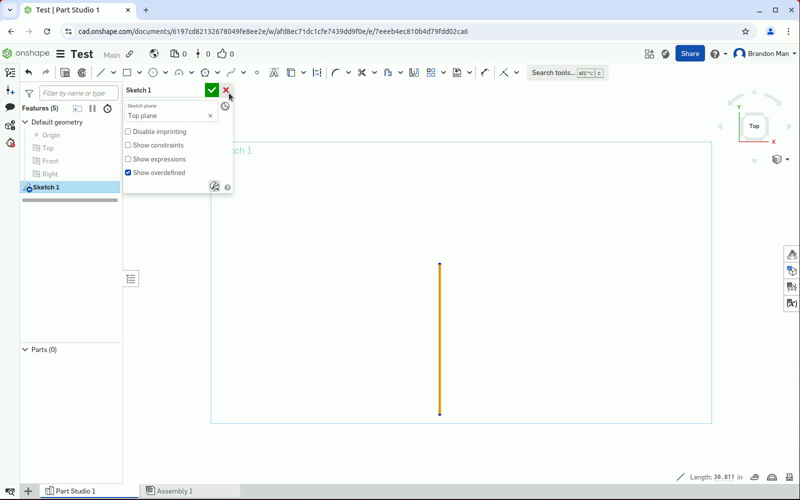
key(shift+h)
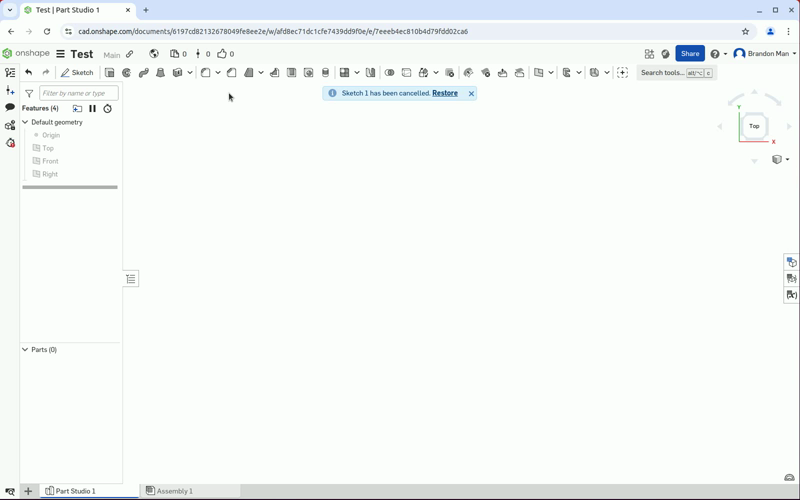
mouse_move(73, 352)
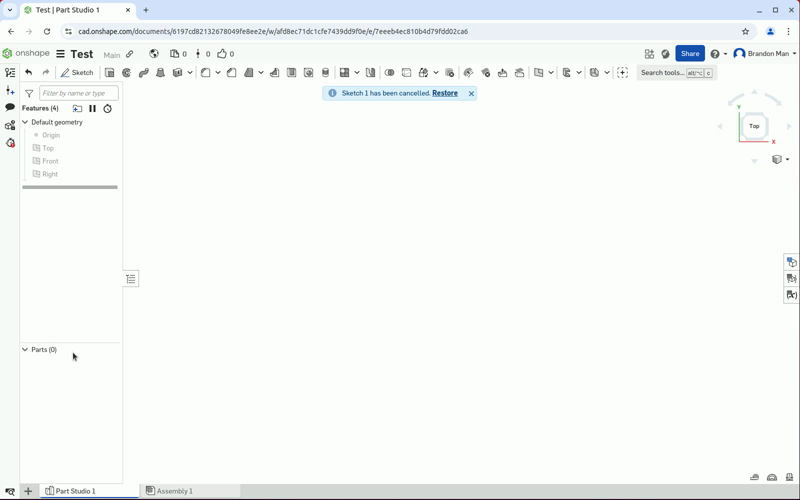
key(y)
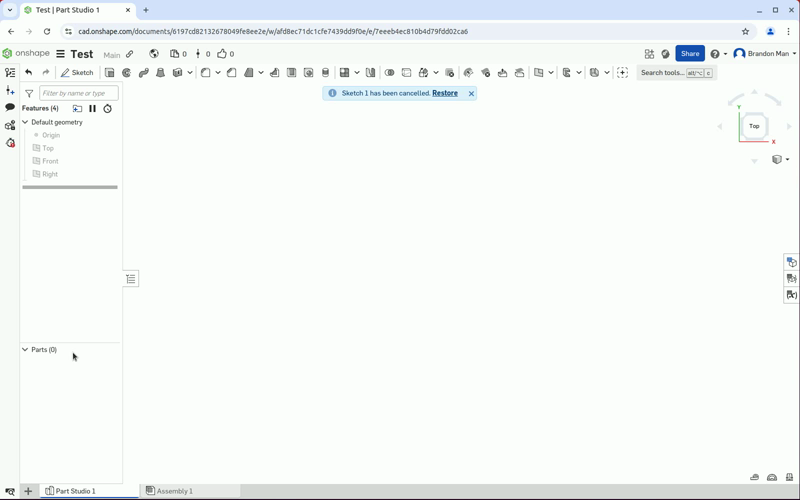
key(shift+p)
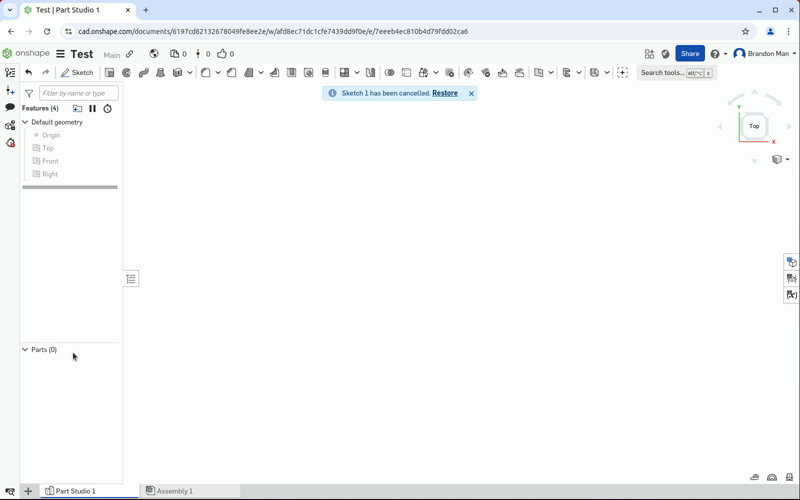
key(space)
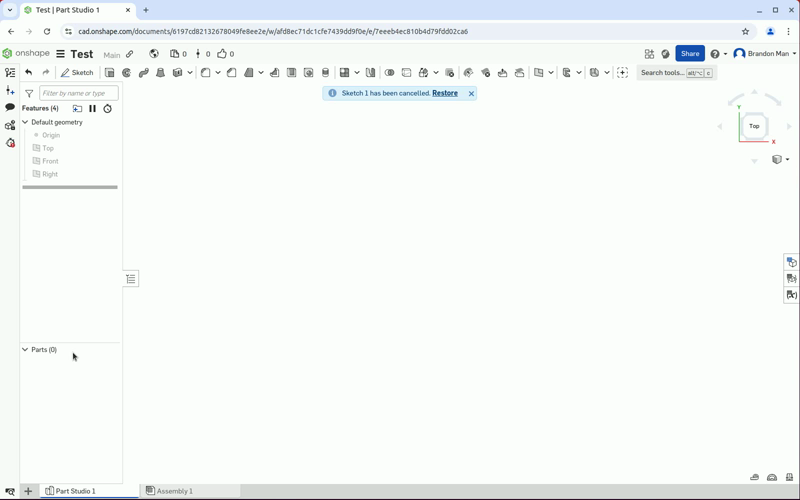
key_down(shift)
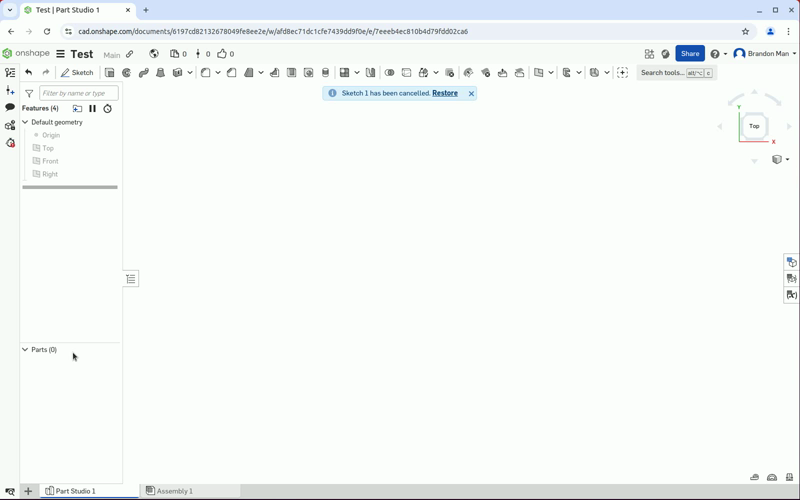
key(up)
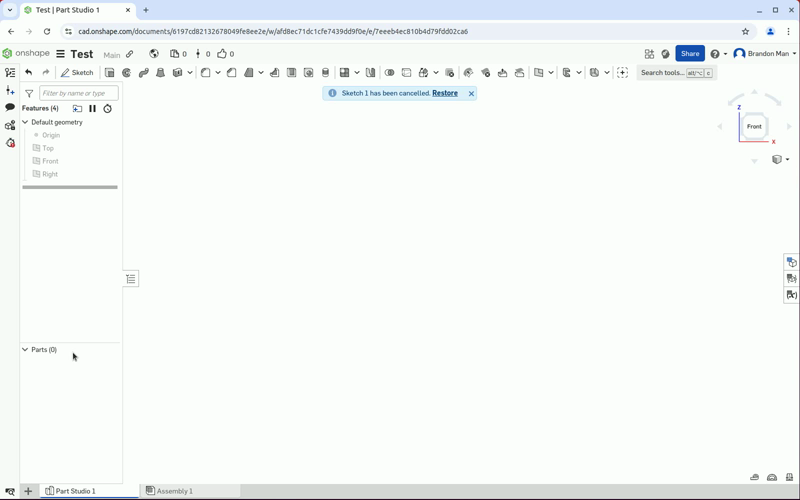
key_up(shift)
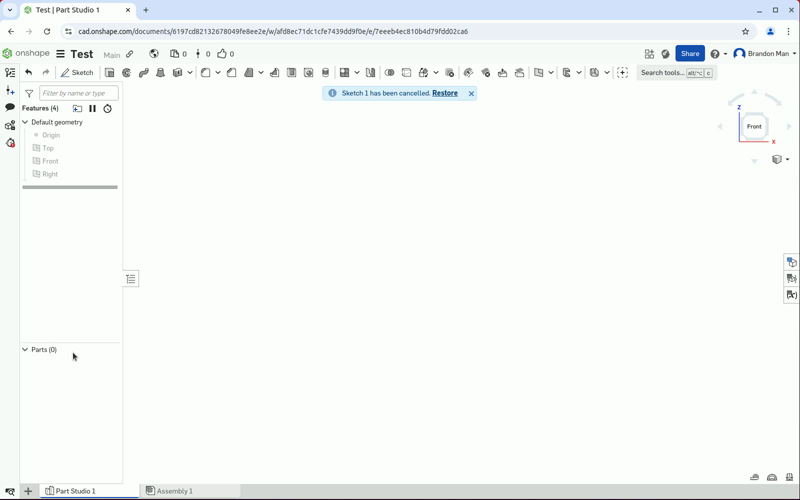
mouse_move(73, 352)
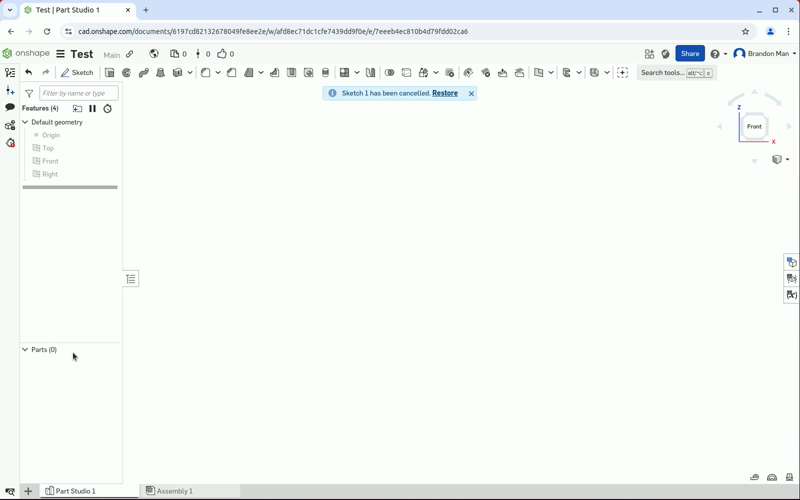
key(shift+y)
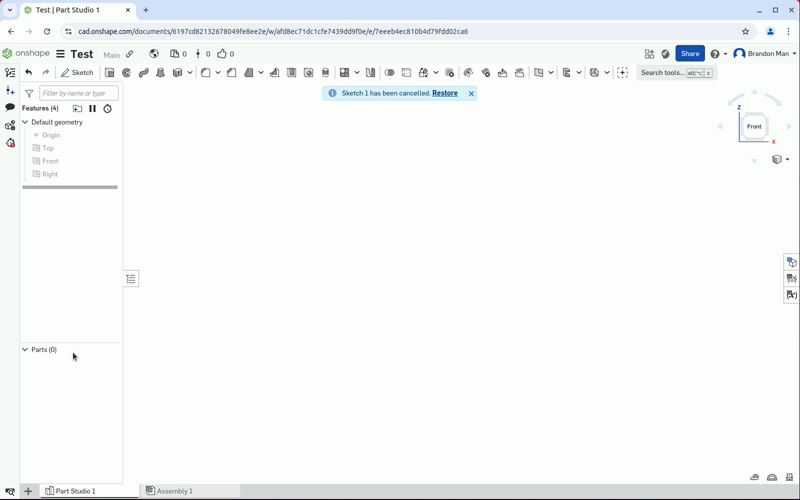
key(shift+s)
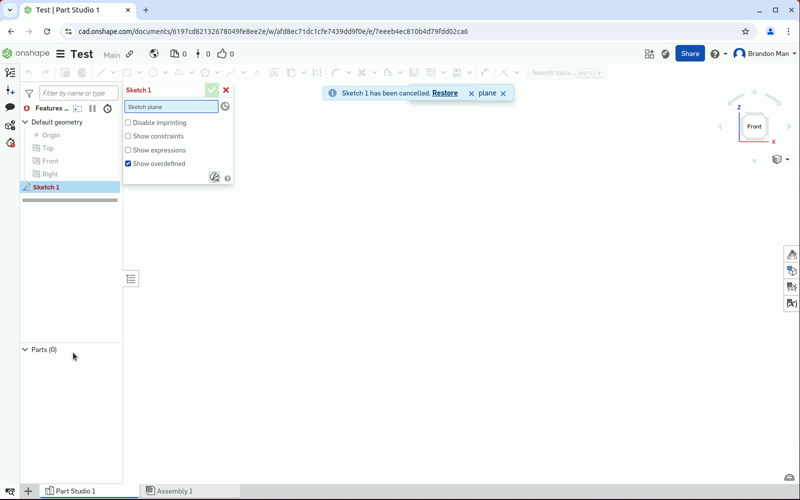
mouse_move(73, 163)
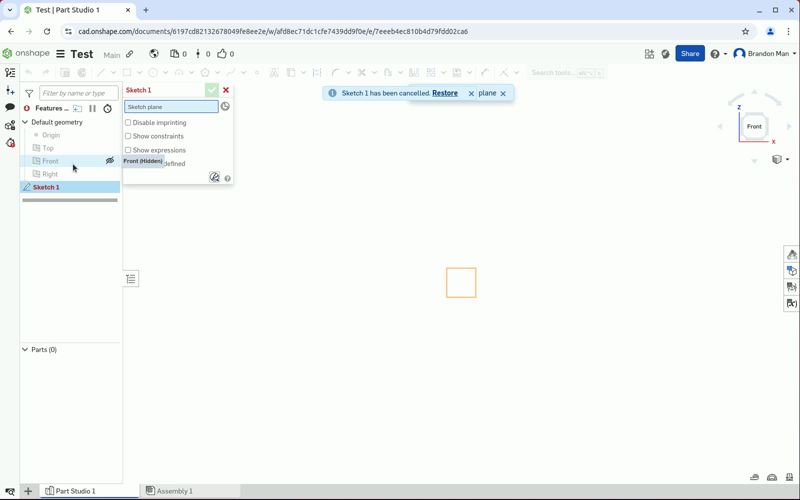
click(73, 163)
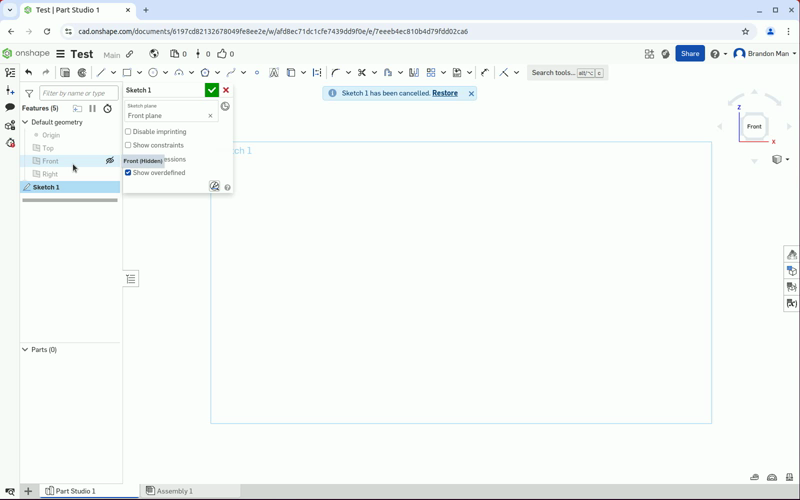
mouse_move(73, 352)
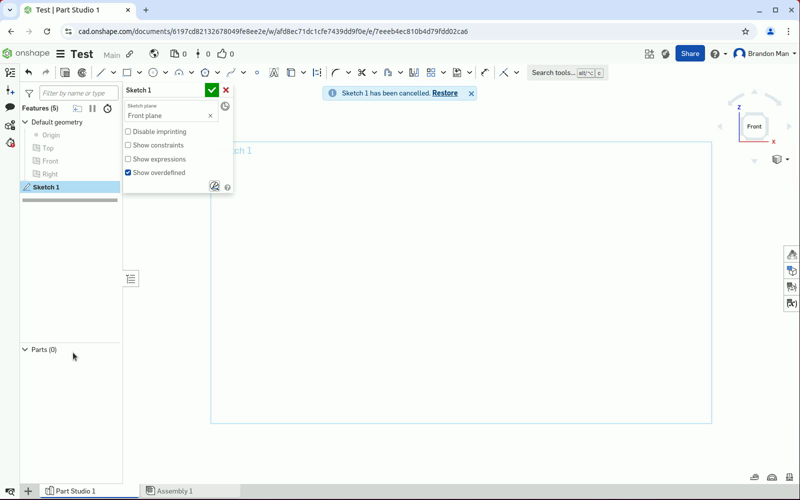
key(y)
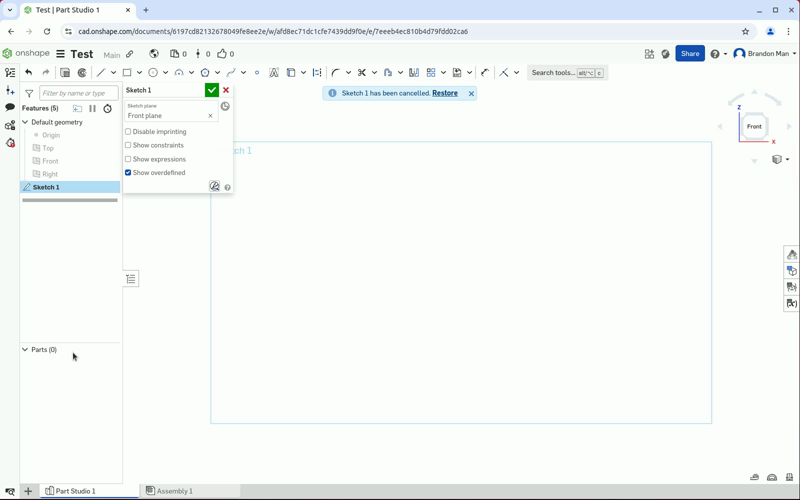
key(c)
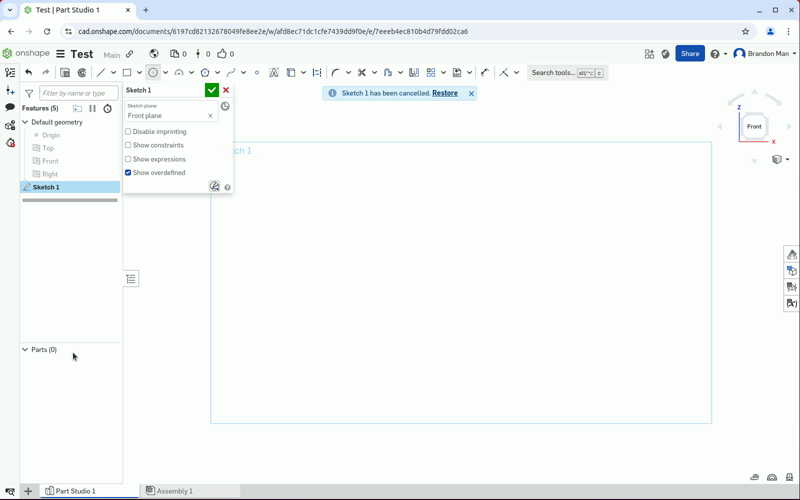
key_down(shift)
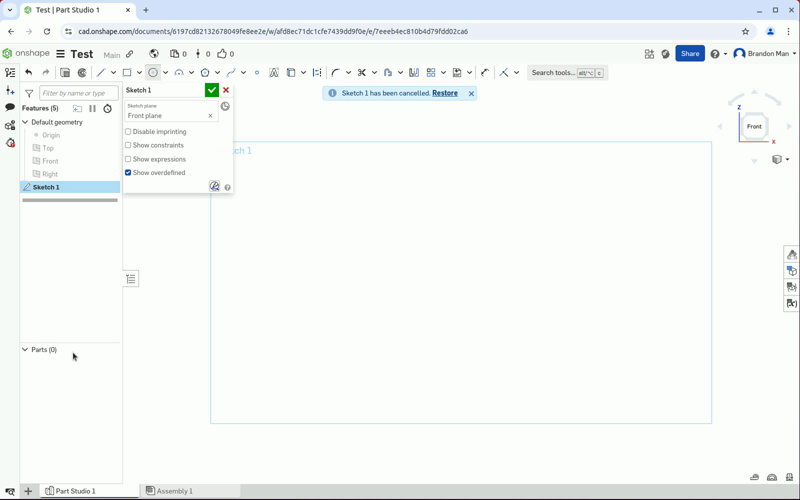
mouse_move(460, 282)
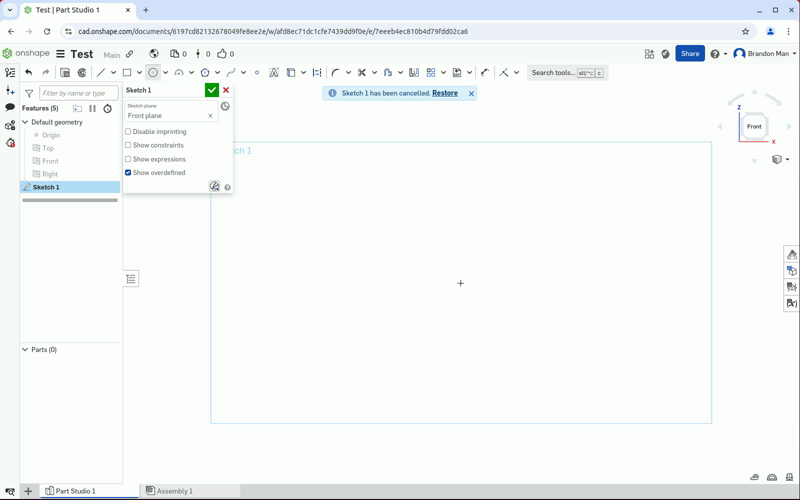
click(460, 282)
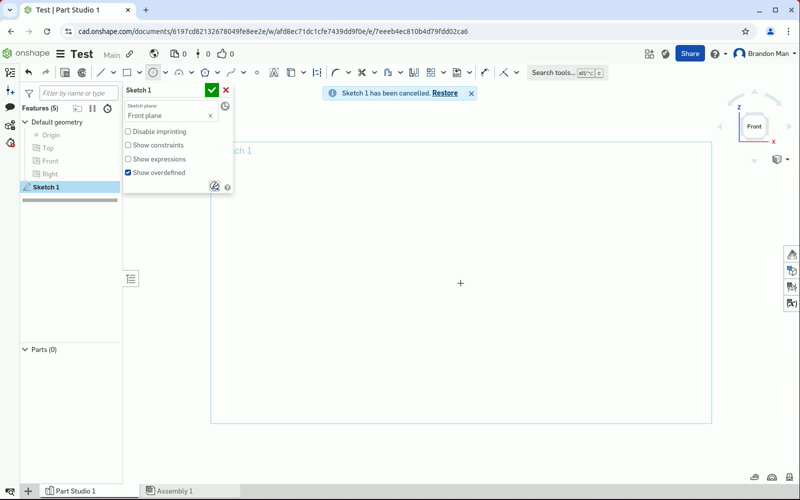
key_up(shift)
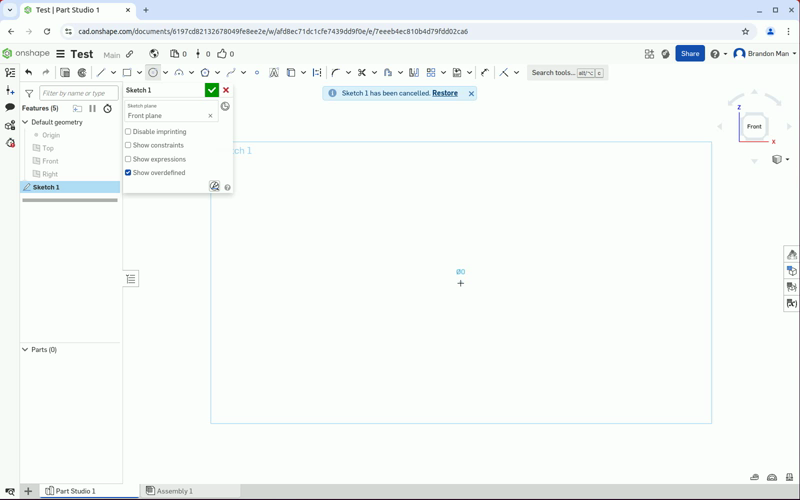
mouse_move(470, 282)
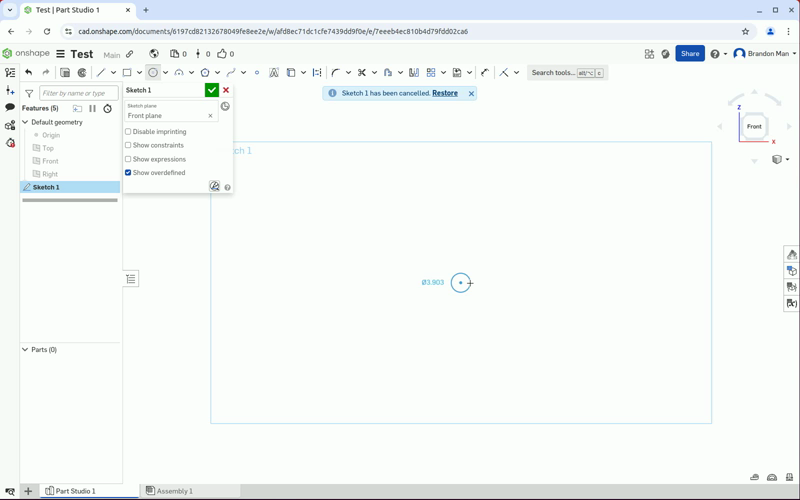
click(470, 282)
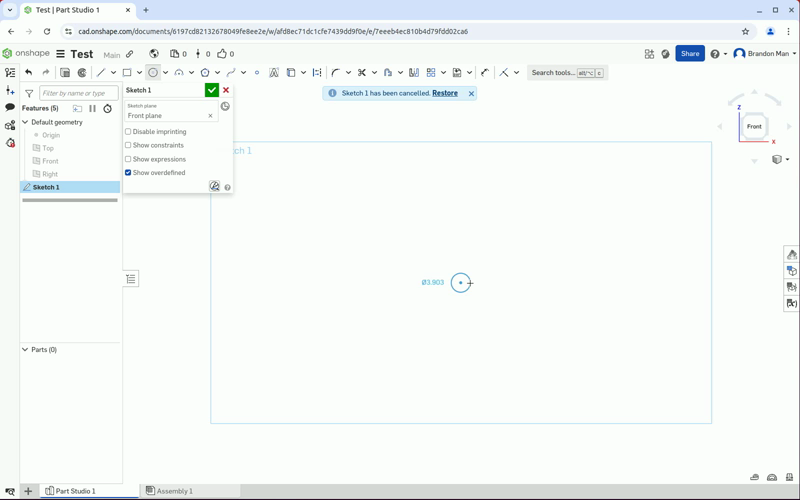
key(esc)
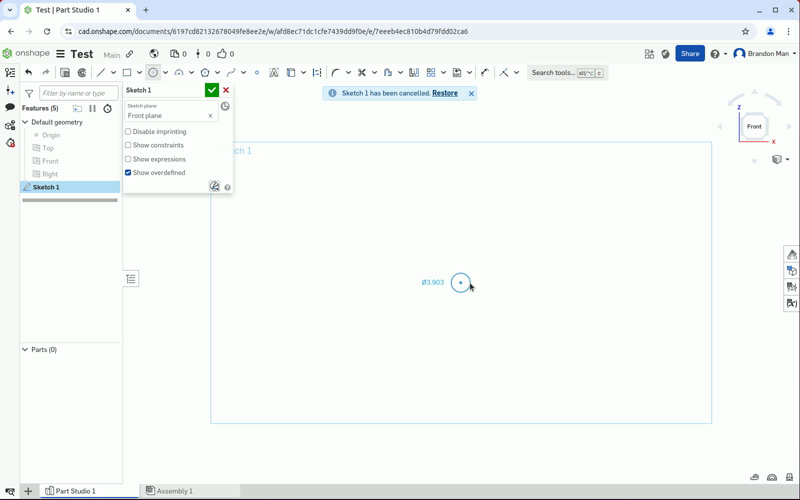
mouse_move(454, 288)
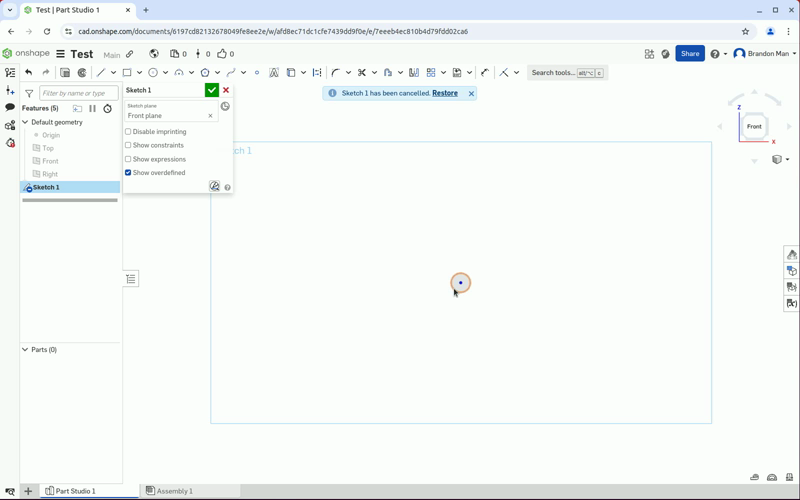
scroll(6)
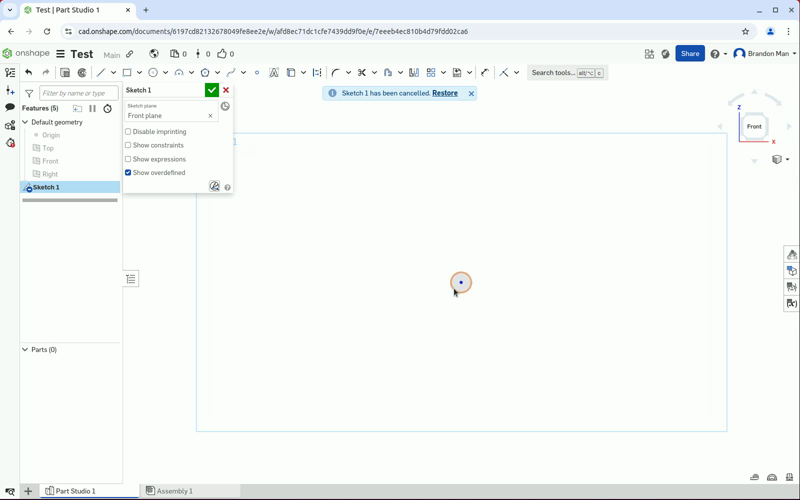
scroll(6)
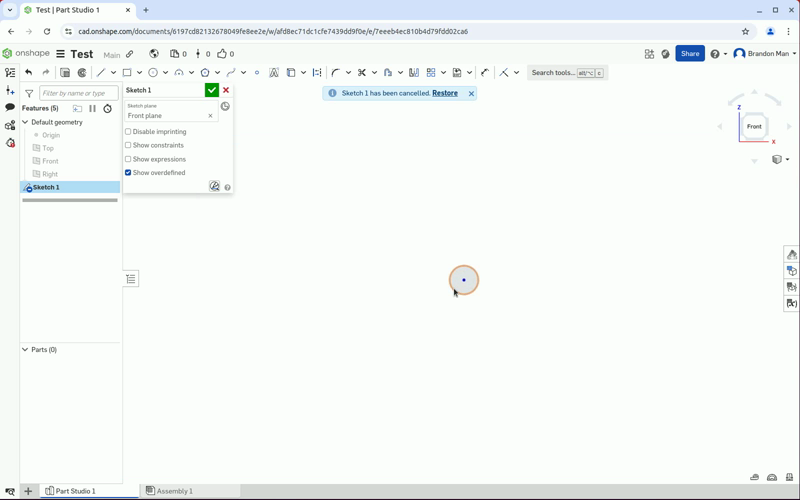
scroll(6)
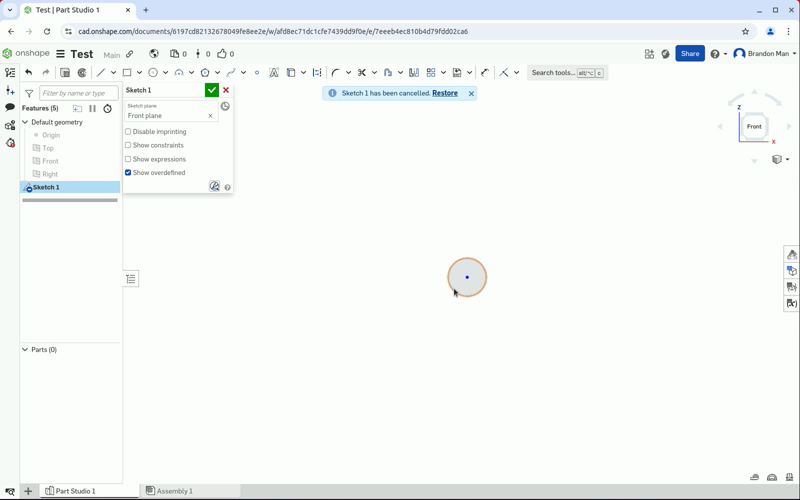
scroll(6)
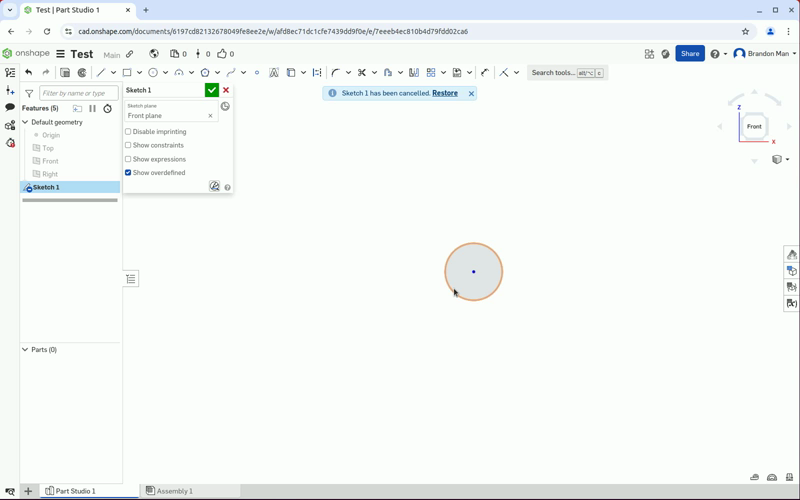
scroll(6)
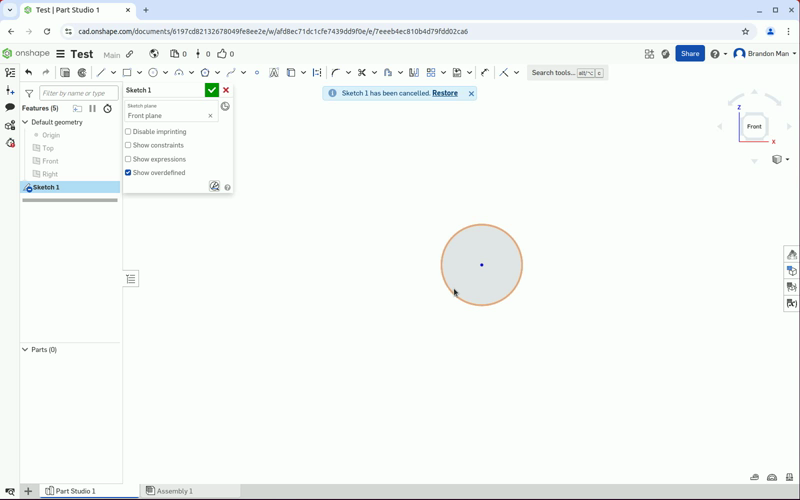
scroll(6)
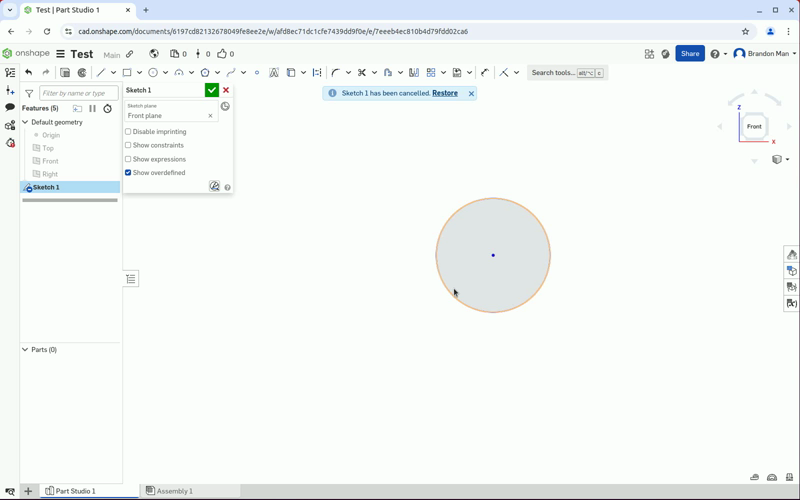
scroll(6)
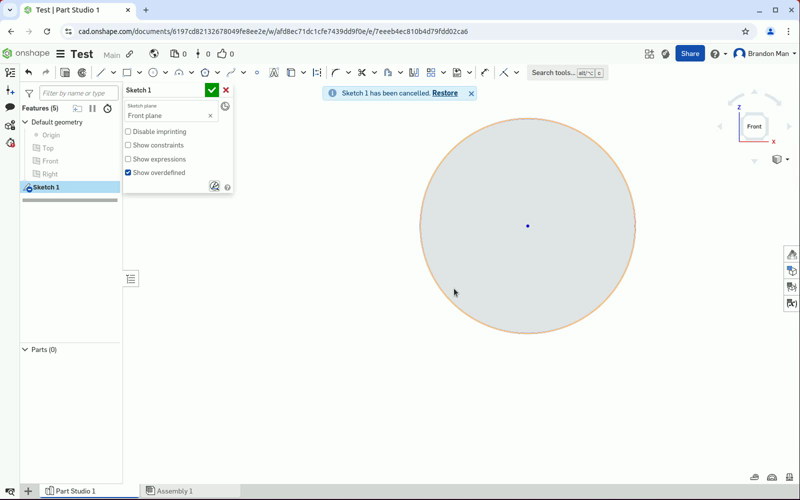
click(454, 288)
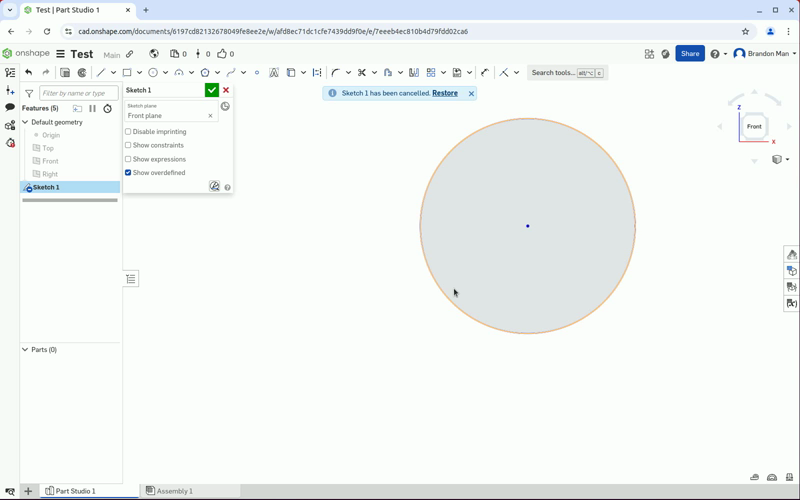
scroll(-6)
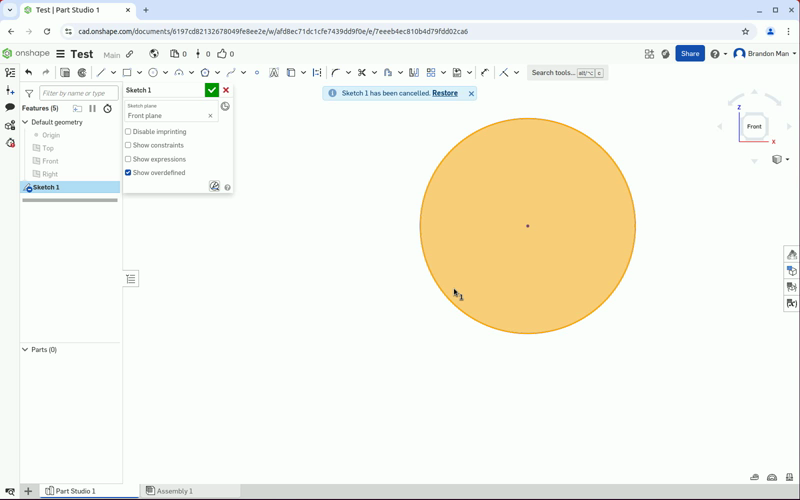
scroll(-6)
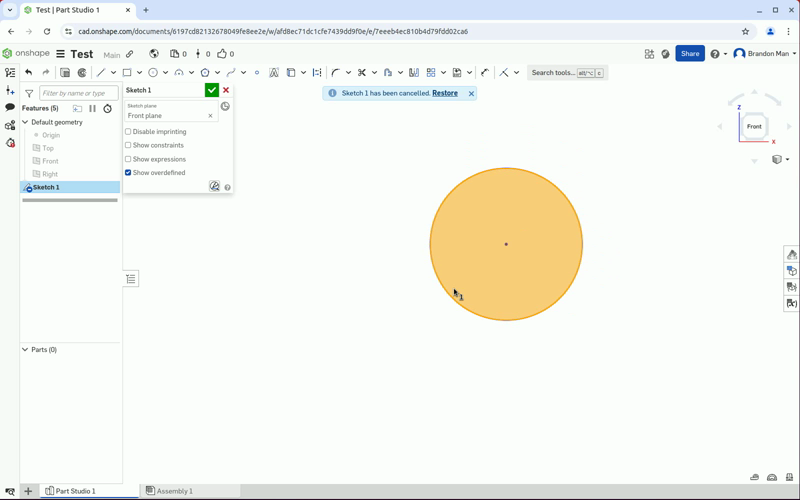
scroll(-6)
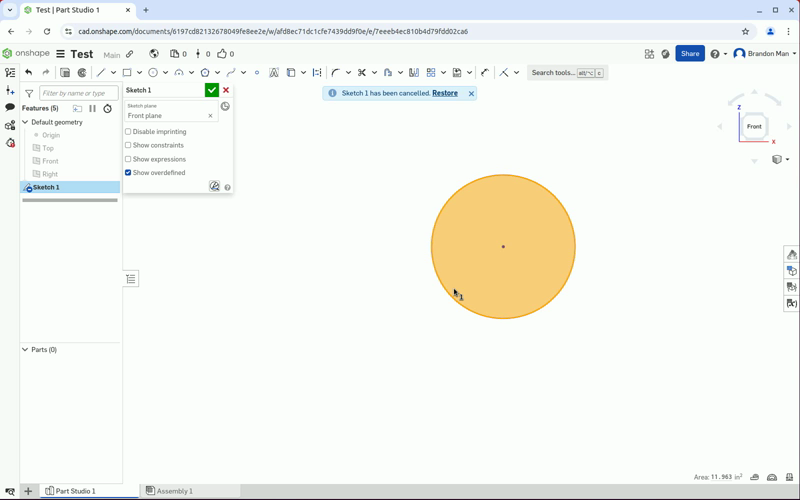
scroll(-6)
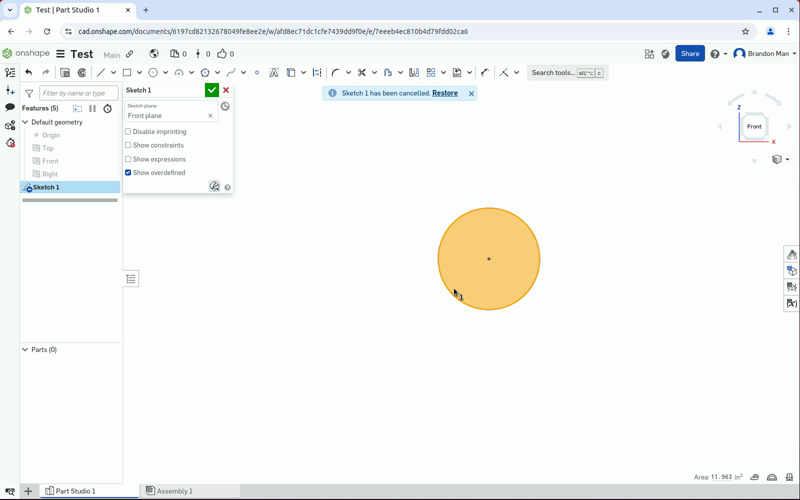
scroll(-6)
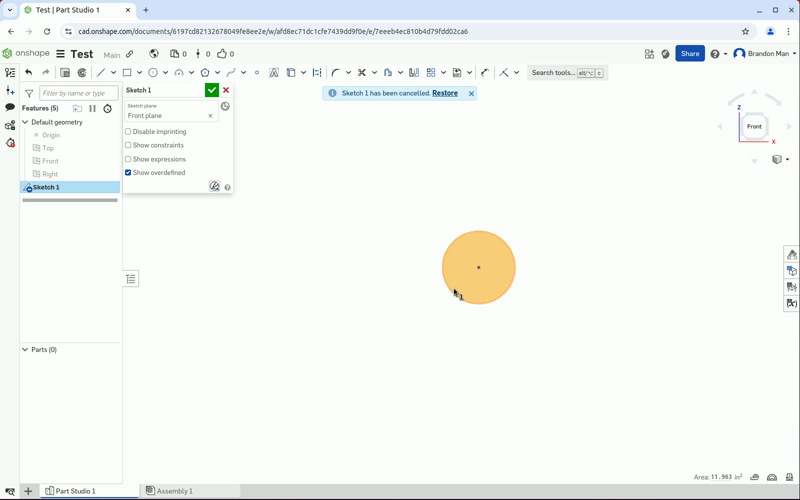
scroll(-6)
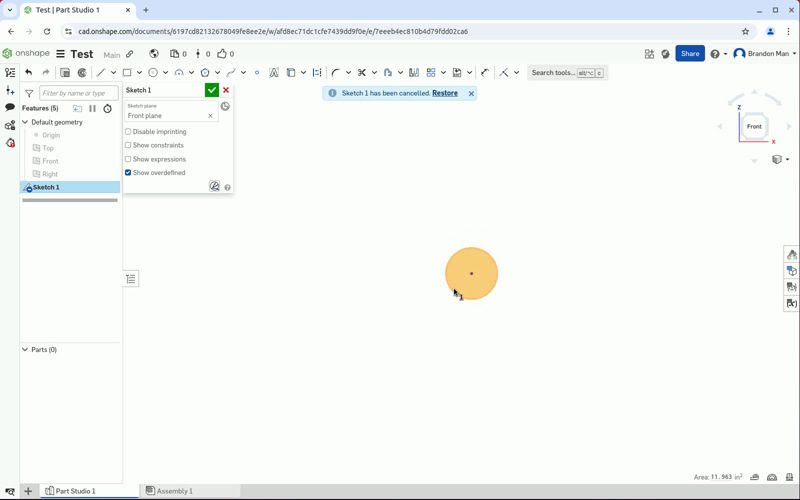
scroll(-6)
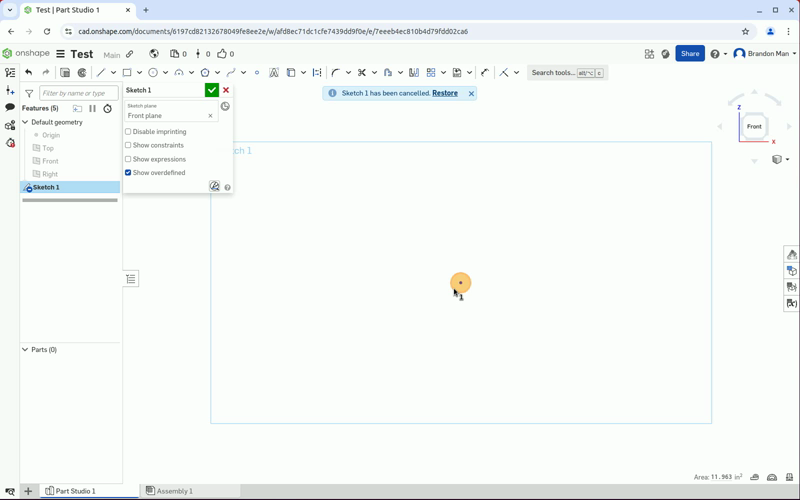
mouse_move(73, 352)
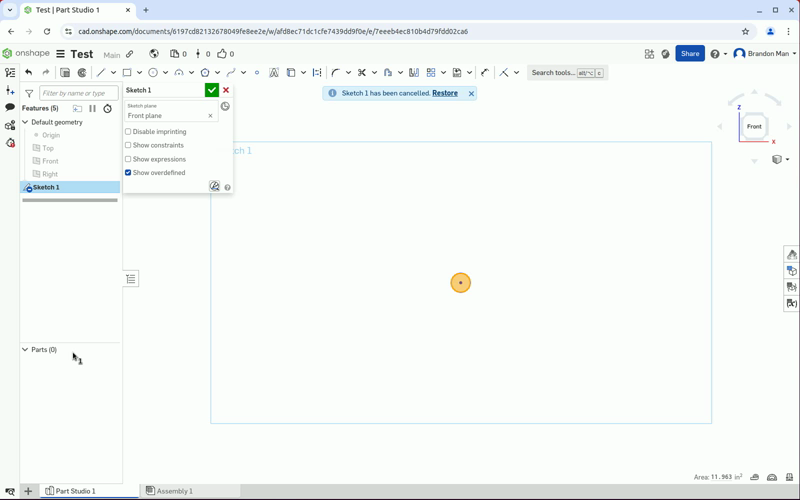
key(shift+y)
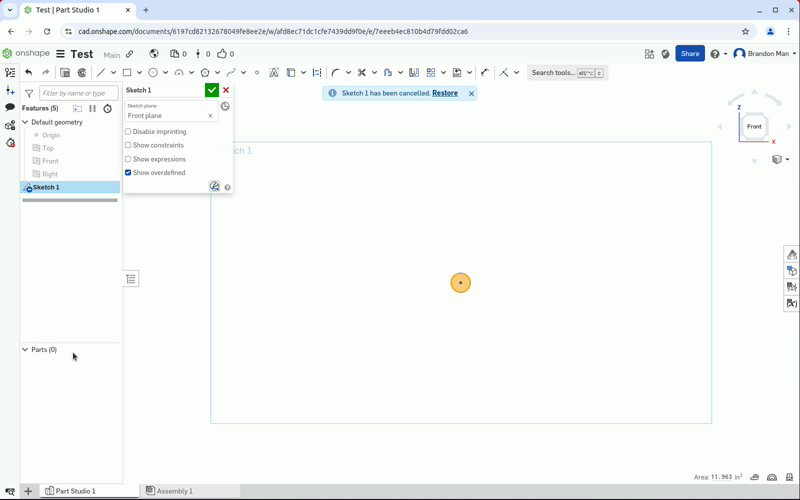
key(shift+e)
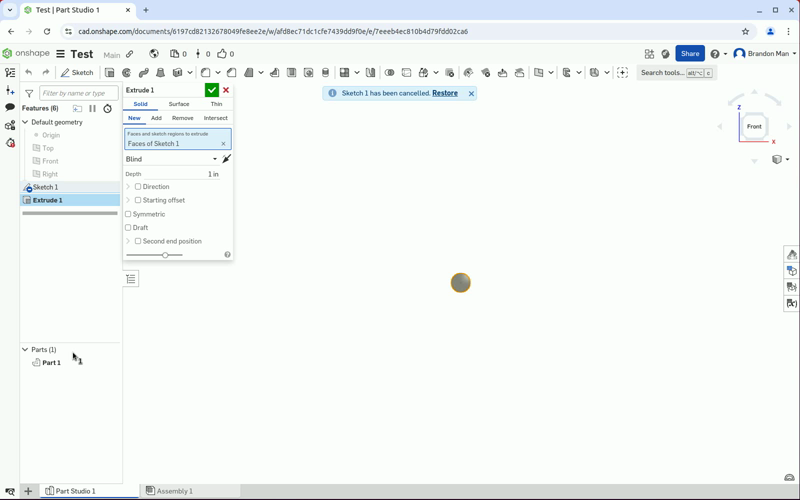
mouse_move(143, 106)
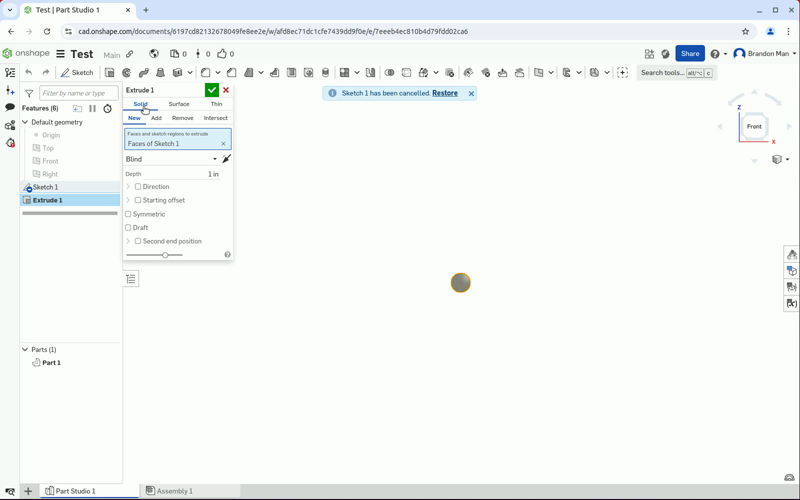
click(143, 106)
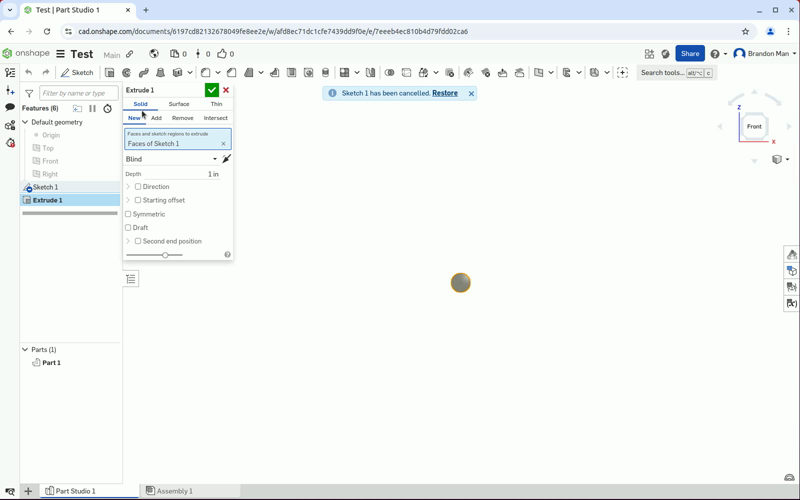
mouse_move(137, 120)
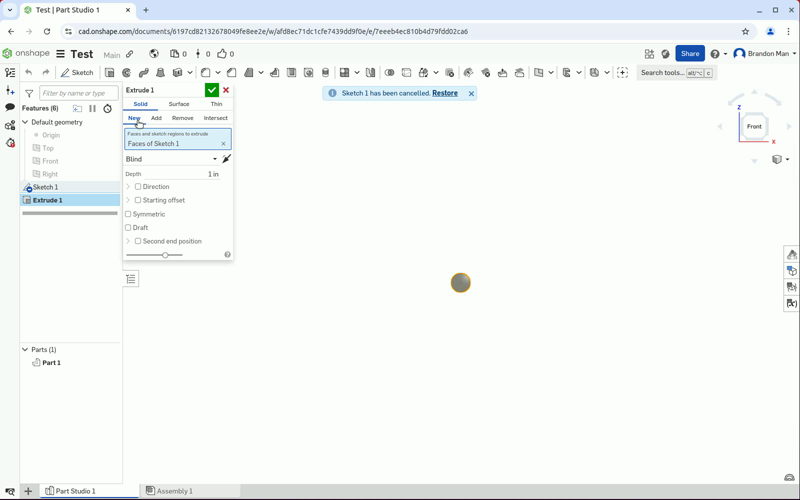
click(137, 120)
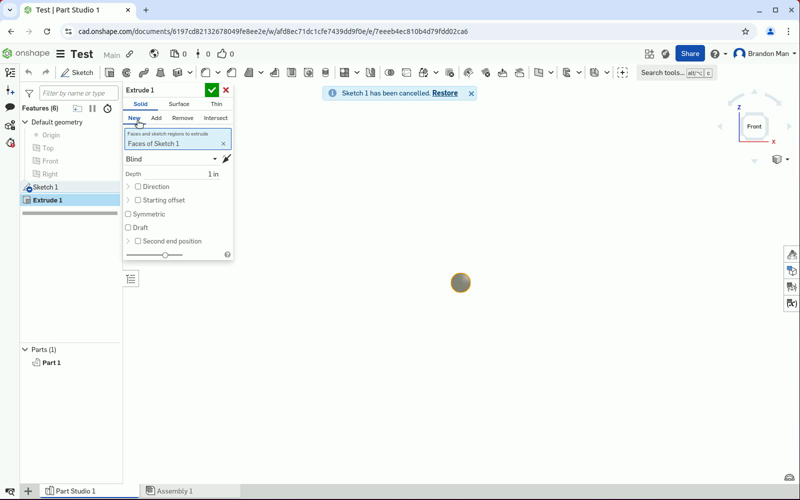
key(tab, 4)
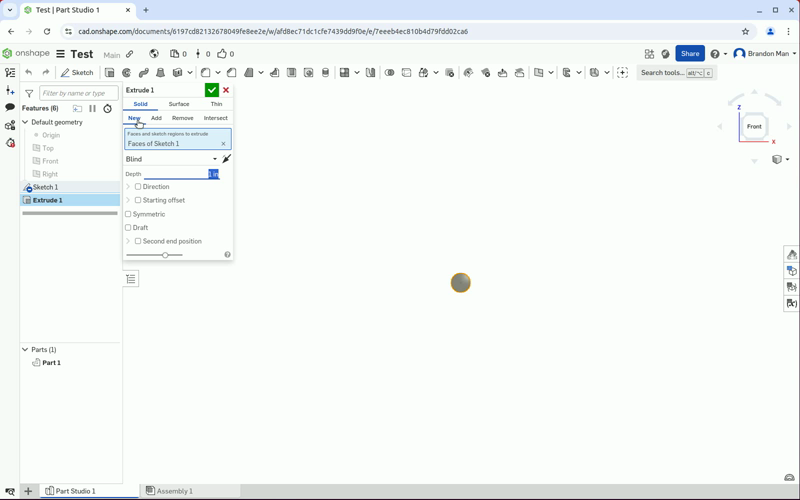
text(23.108)
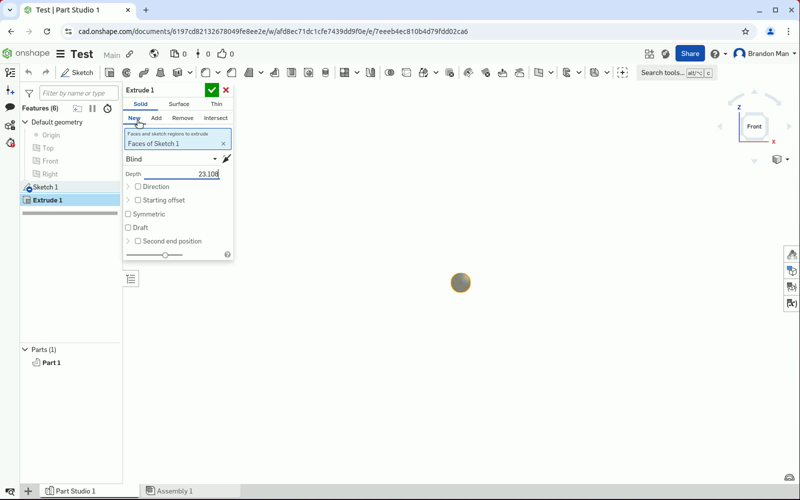
key(enter)
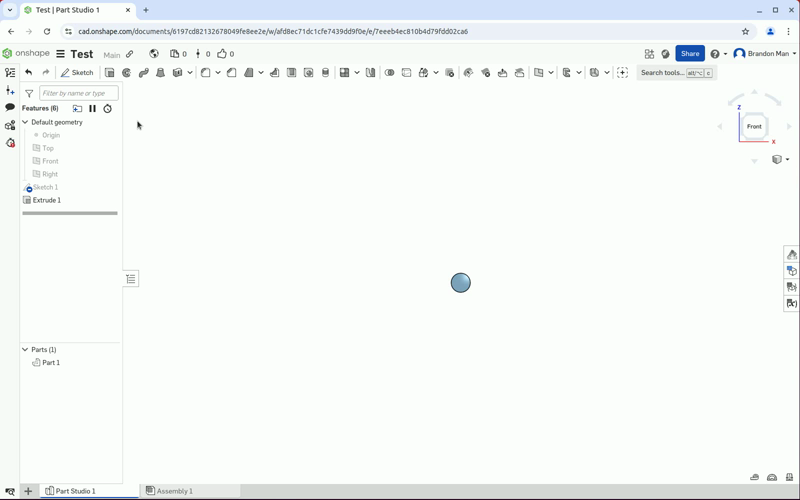
key(shift+h)
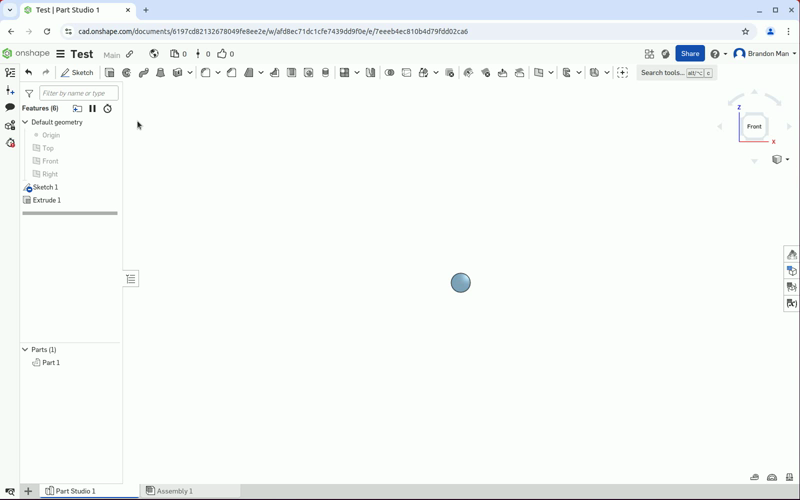
key(shift+h)
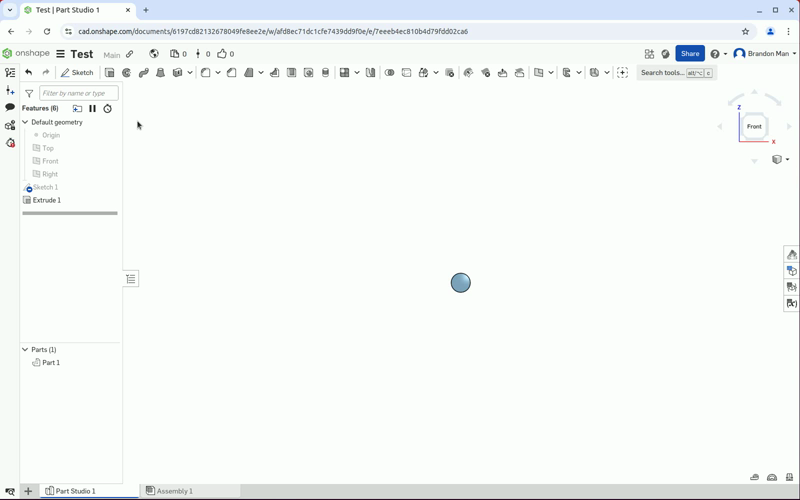
mouse_move(73, 189)
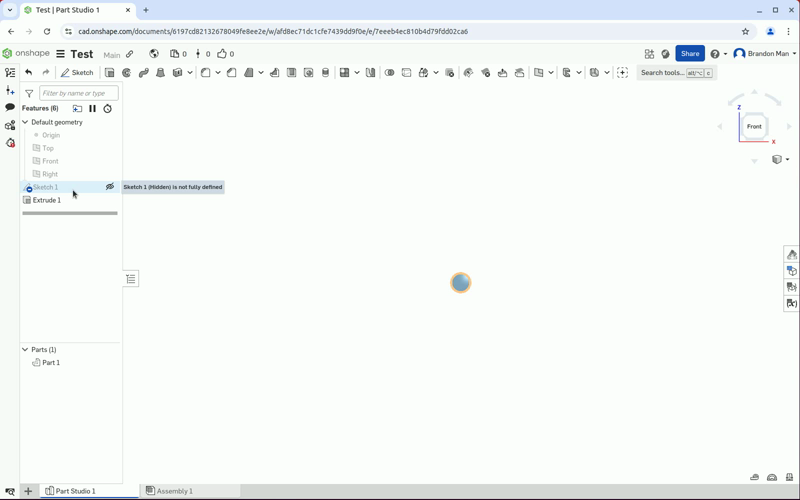
click(73, 189)
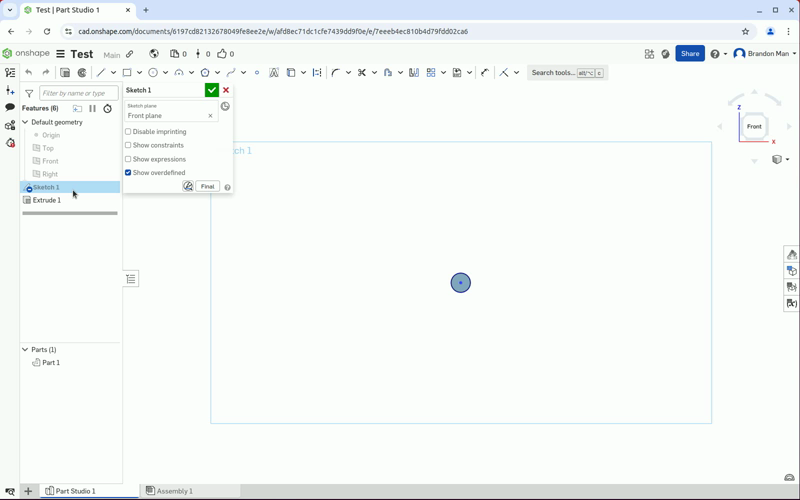
mouse_move(229, 92)
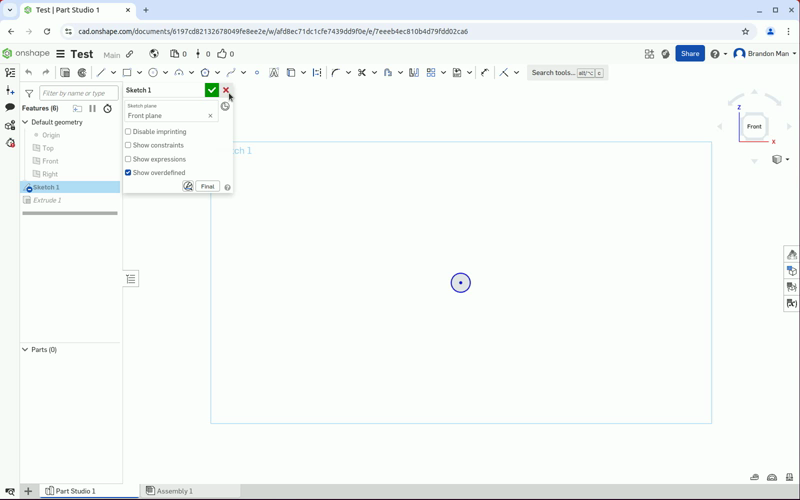
click(229, 92)
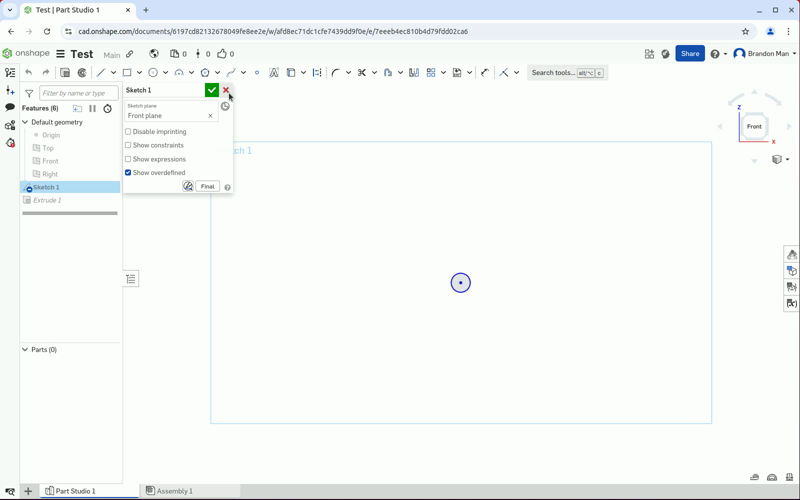
key(shift+s)
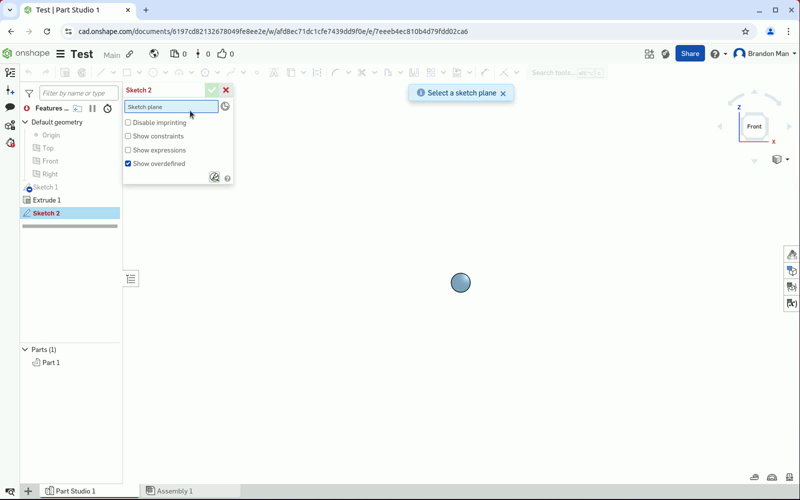
mouse_move(73, 163)
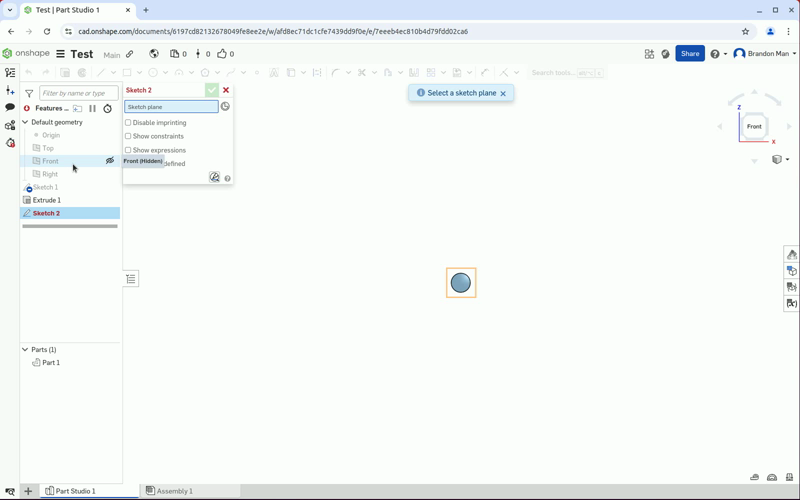
click(73, 163)
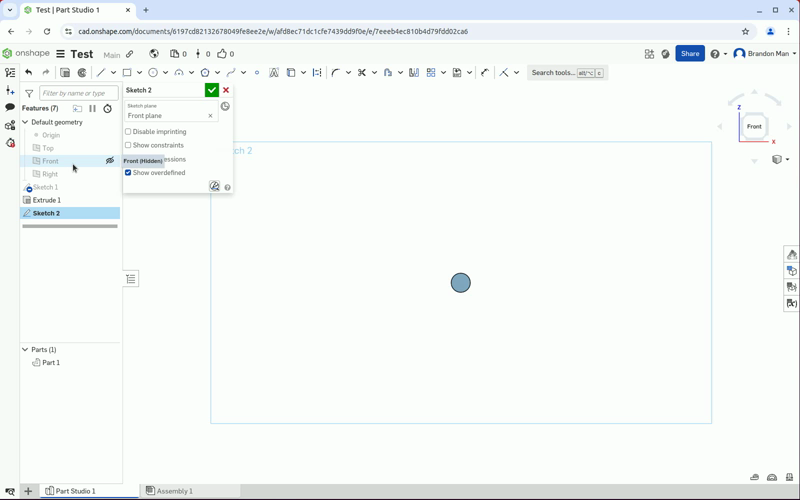
mouse_move(73, 352)
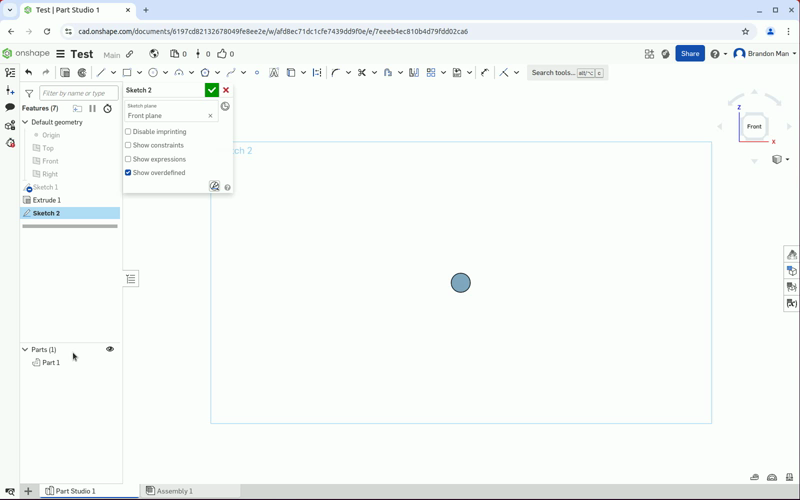
key(y)
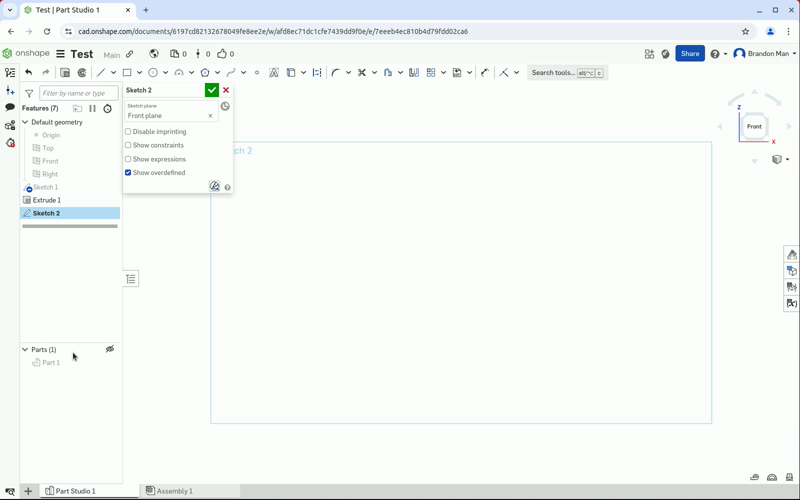
key(a)
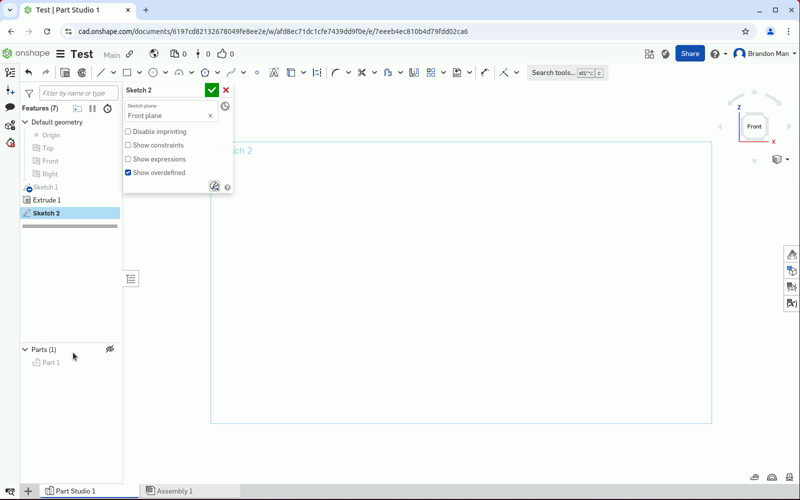
key_down(shift)
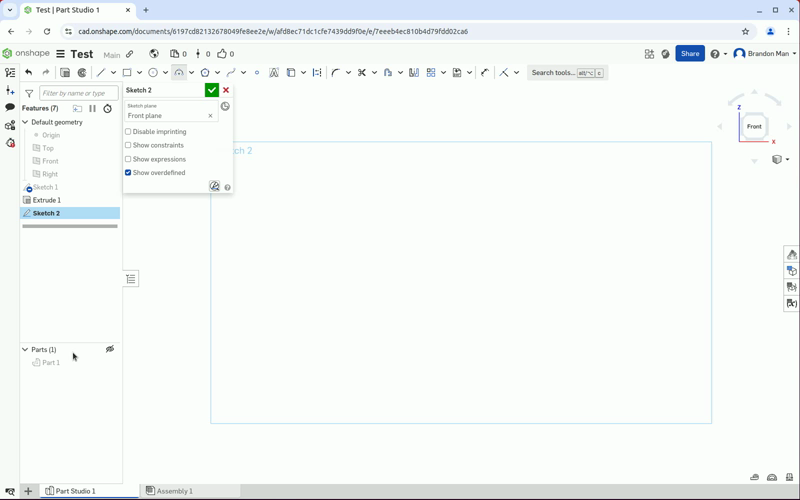
mouse_move(451, 282)
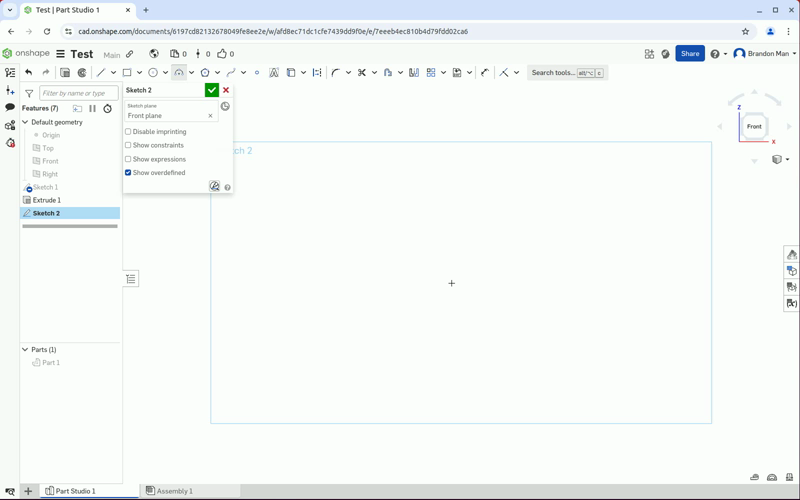
click(451, 282)
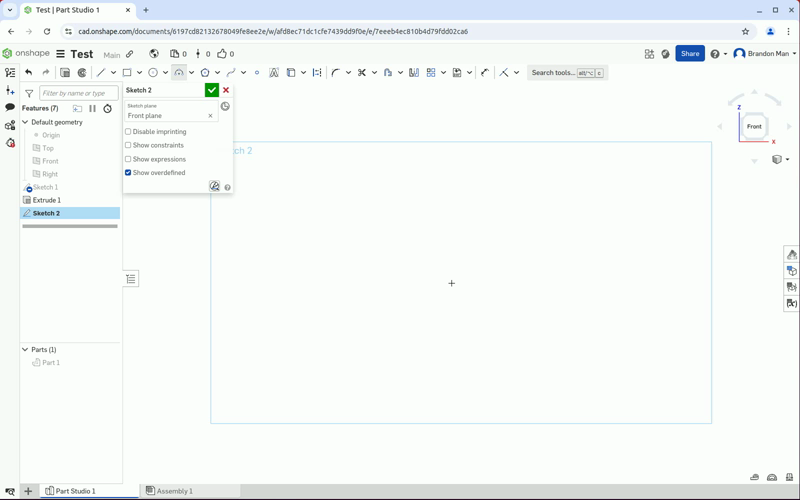
key_up(shift)
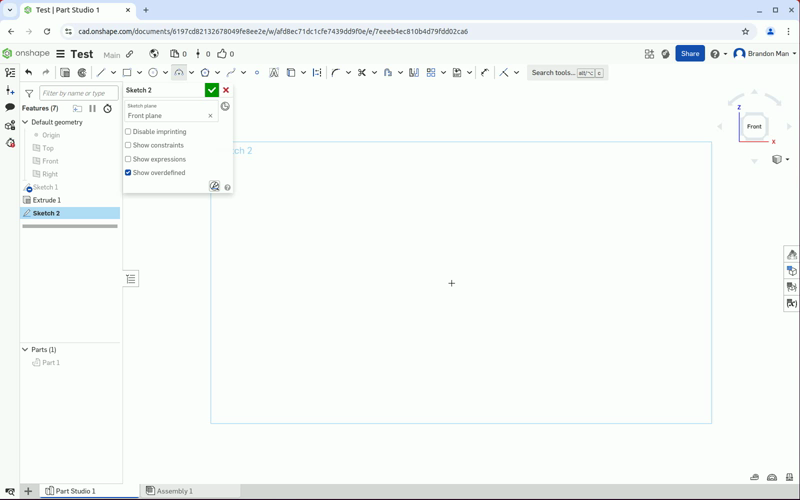
key_down(shift)
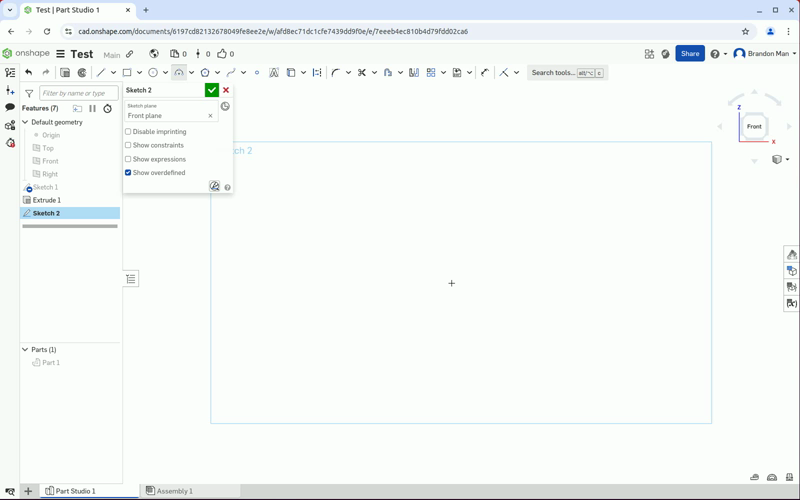
mouse_move(469, 282)
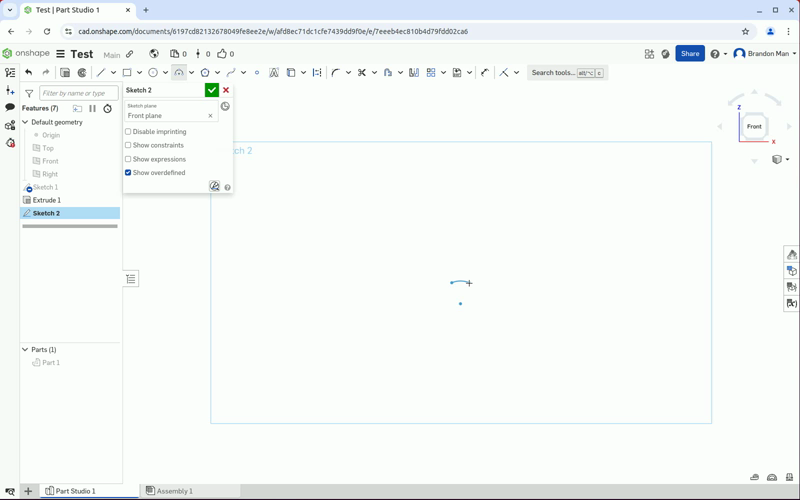
click(469, 282)
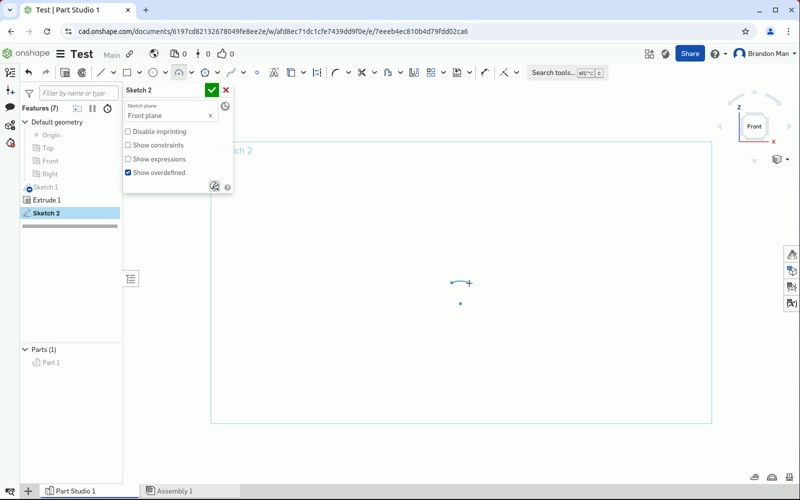
mouse_move(460, 273)
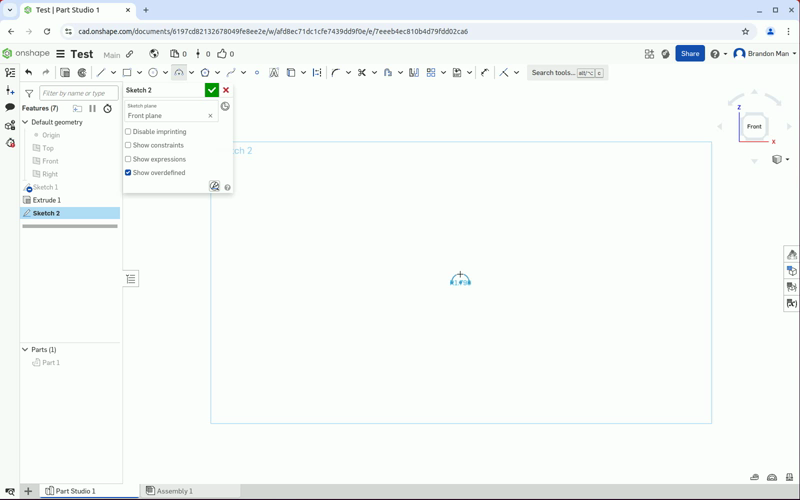
click(460, 273)
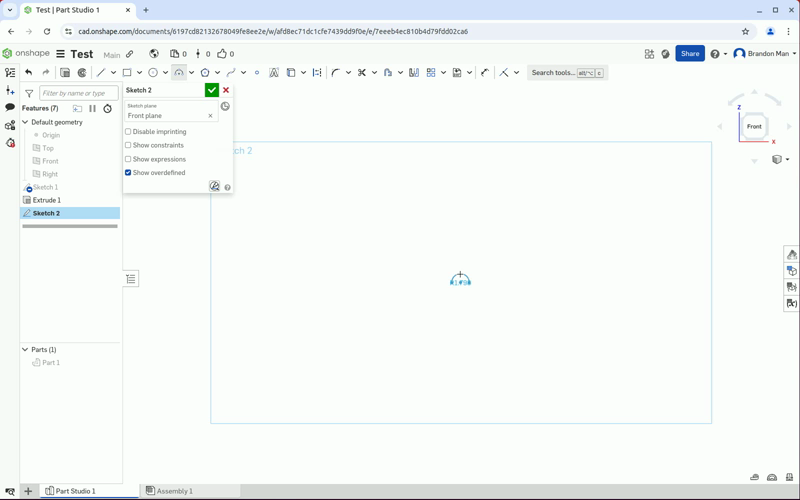
key_up(shift)
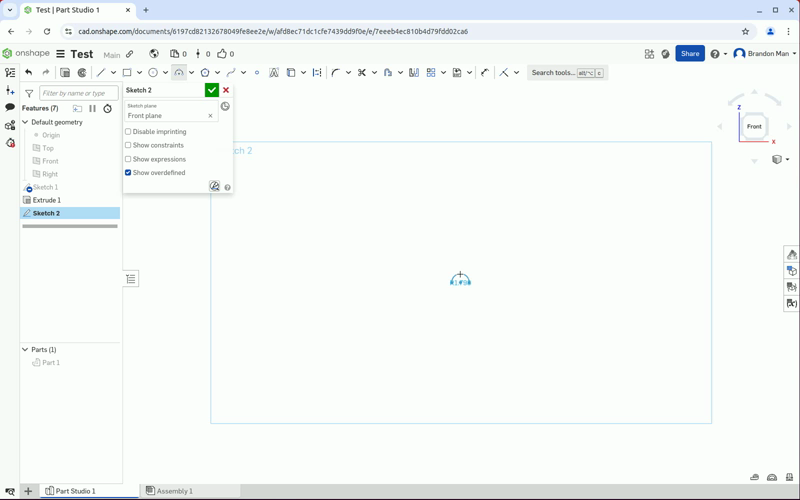
key(esc)
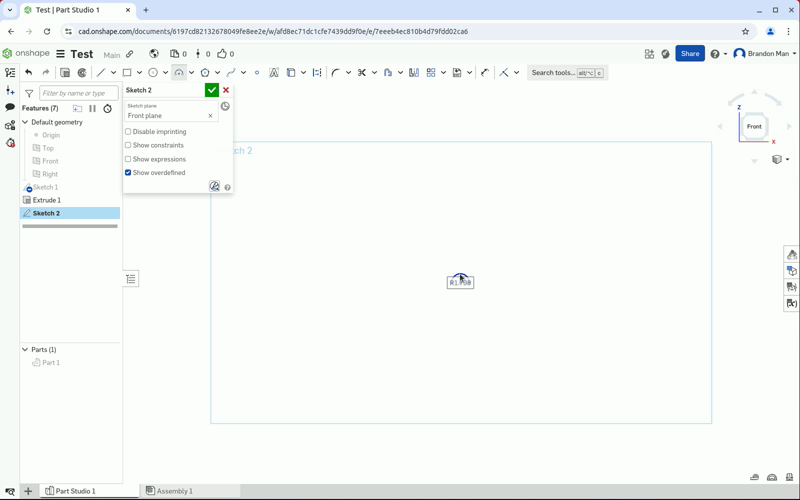
key(l)
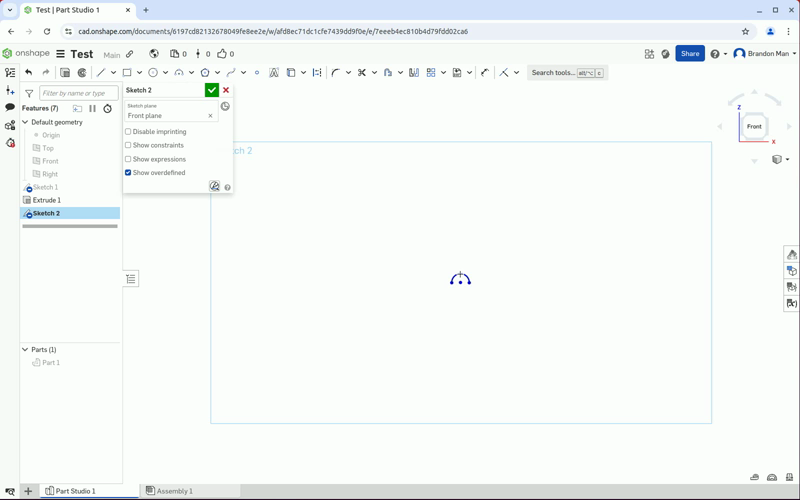
mouse_move(469, 282)
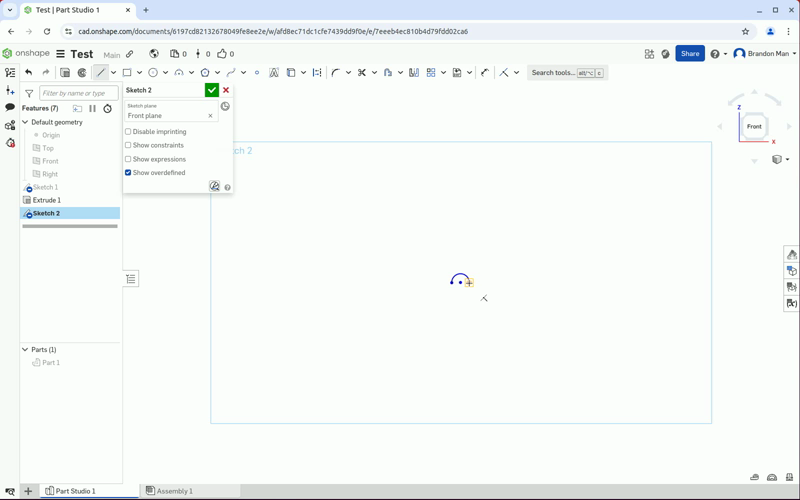
click(469, 282)
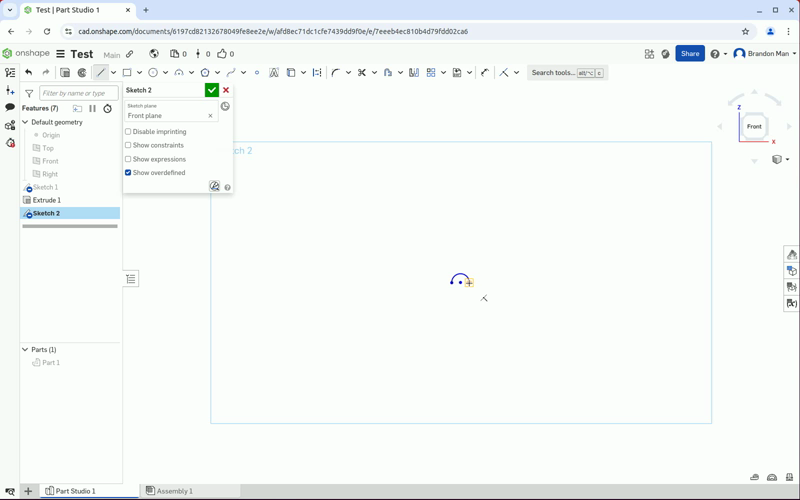
key_down(shift)
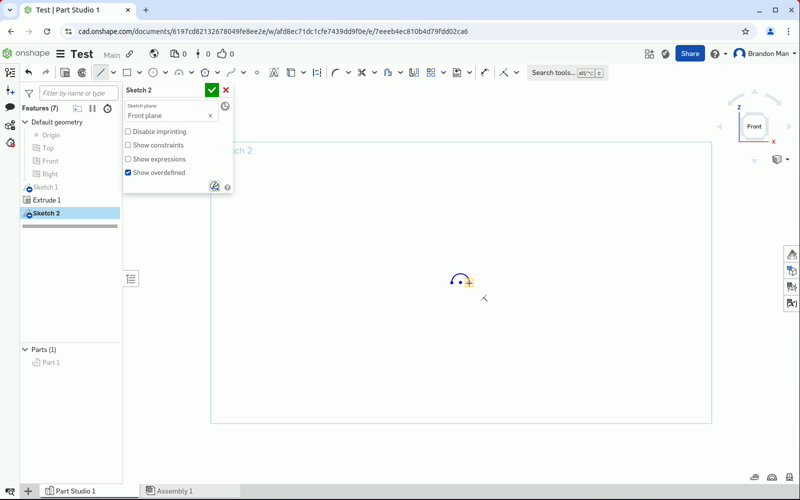
mouse_move(499, 282)
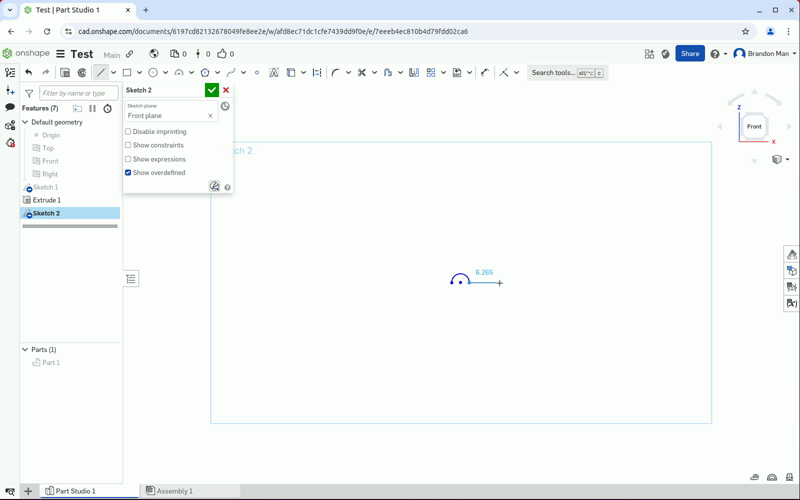
mouse_move(469, 246)
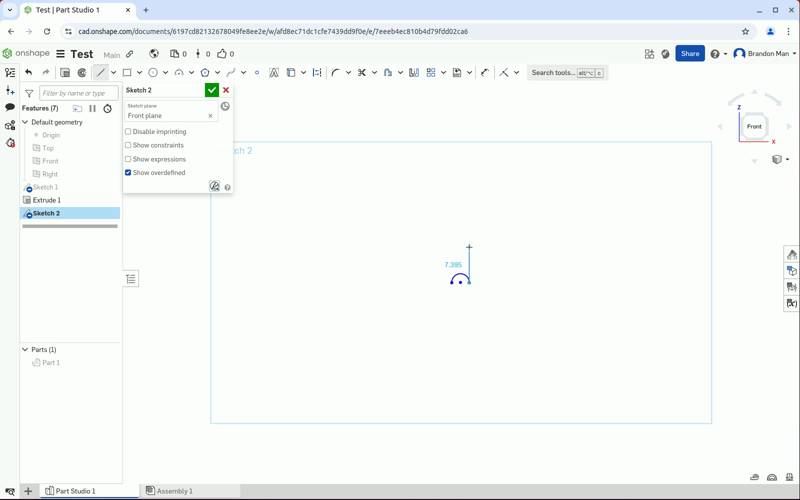
click(469, 246)
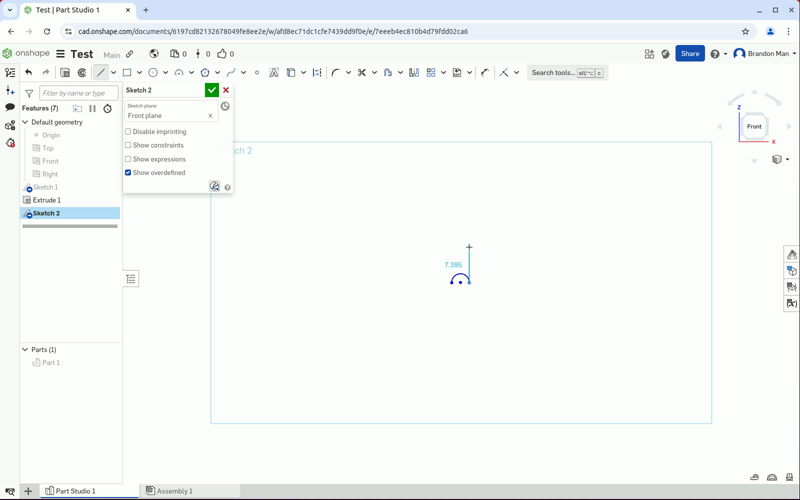
key_up(shift)
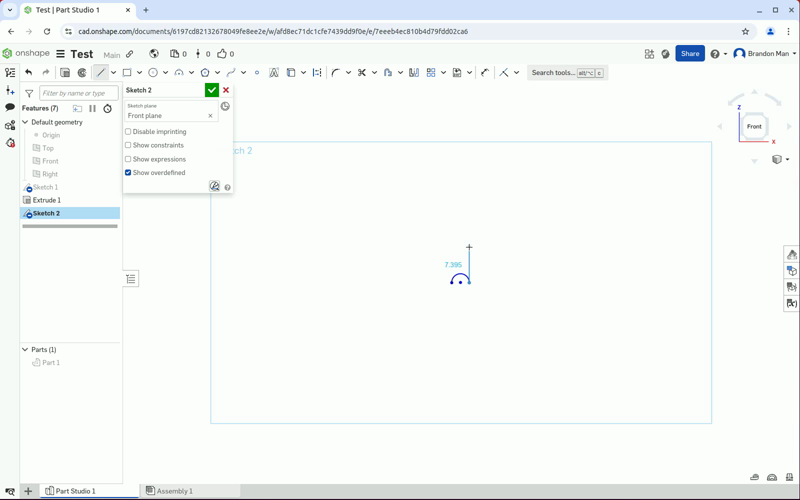
key_down(shift)
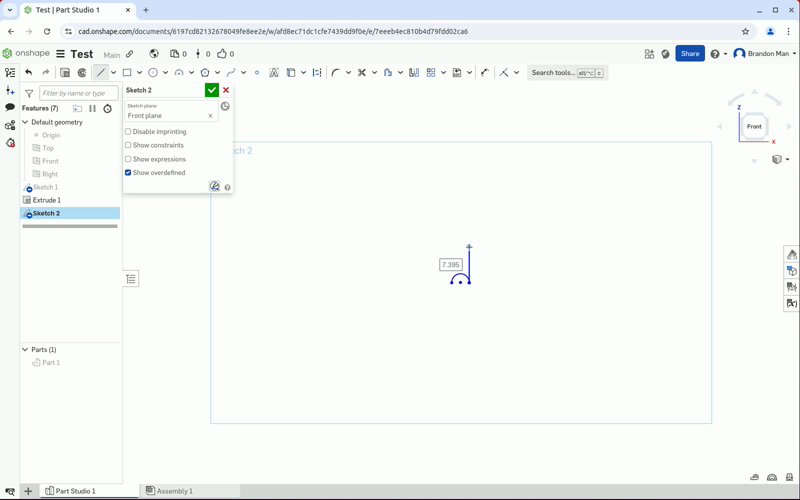
mouse_move(499, 246)
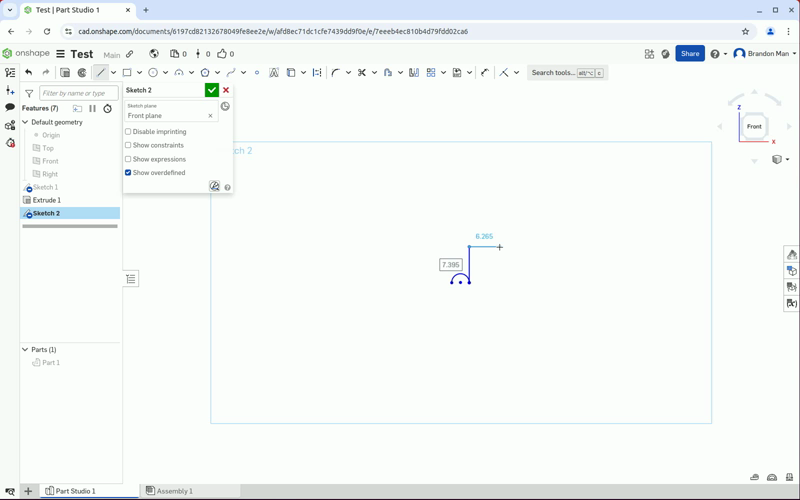
mouse_move(492, 210)
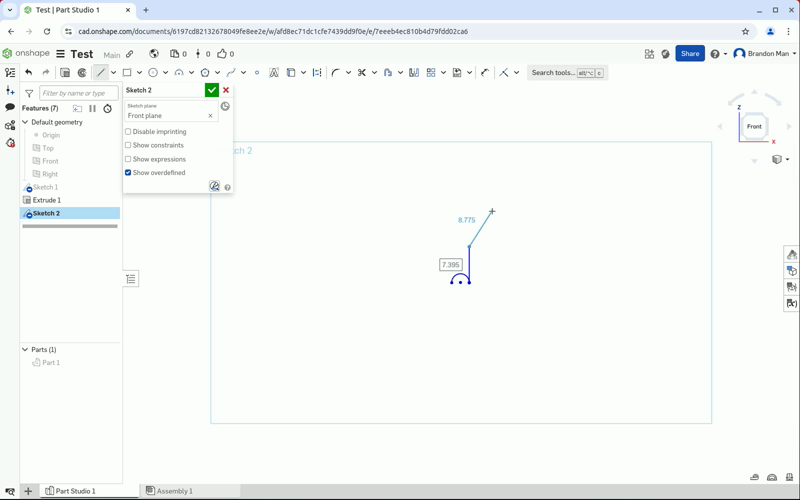
click(492, 210)
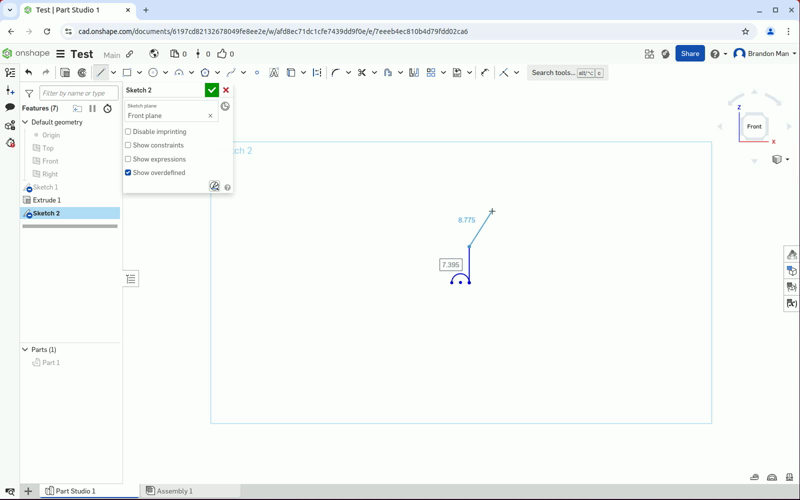
key_up(shift)
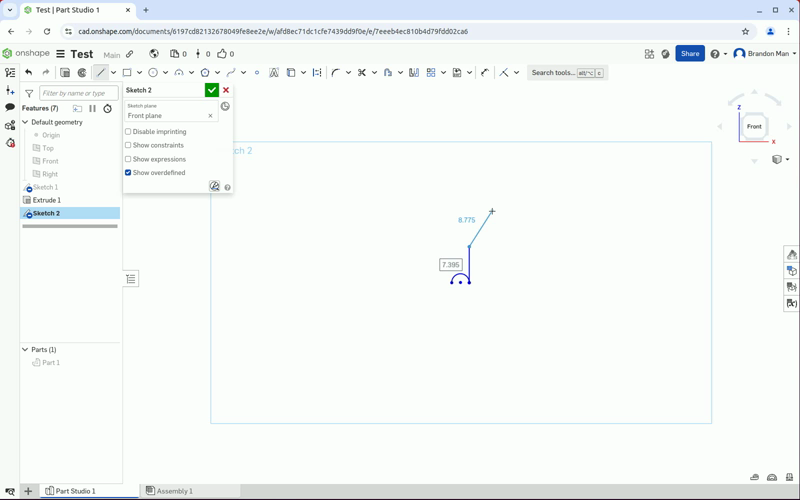
key_down(shift)
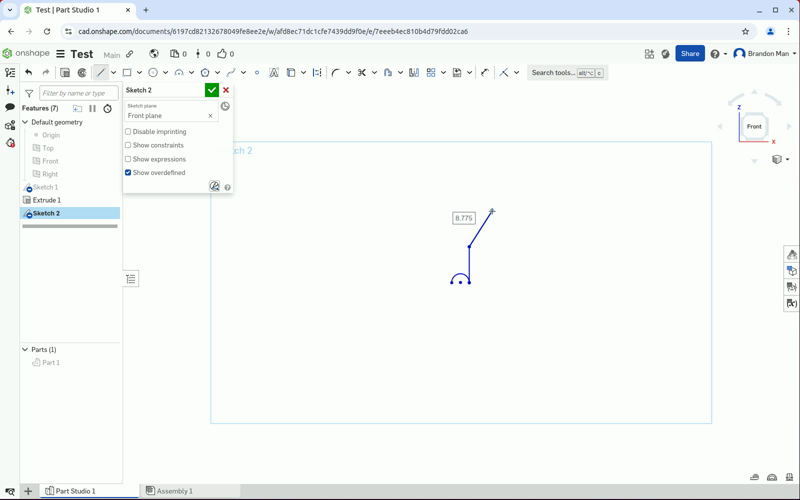
mouse_move(522, 210)
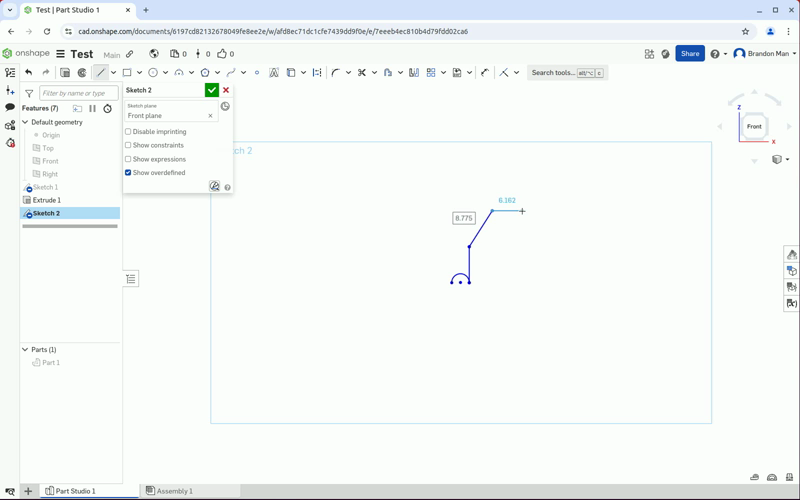
mouse_move(492, 192)
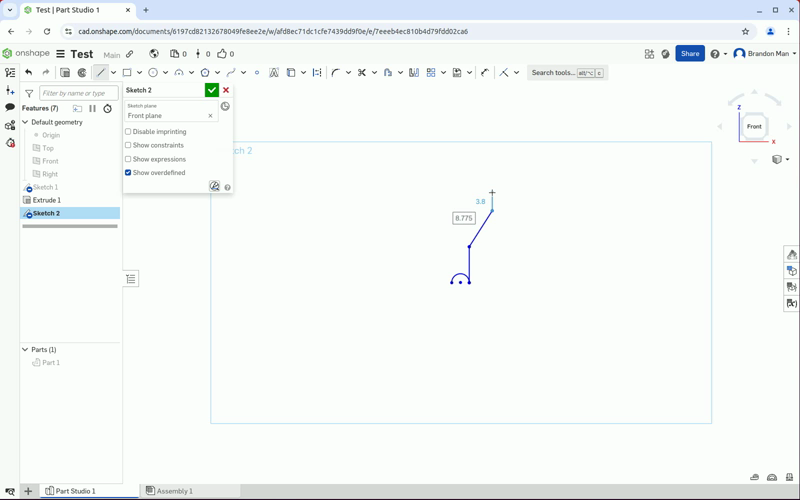
click(492, 192)
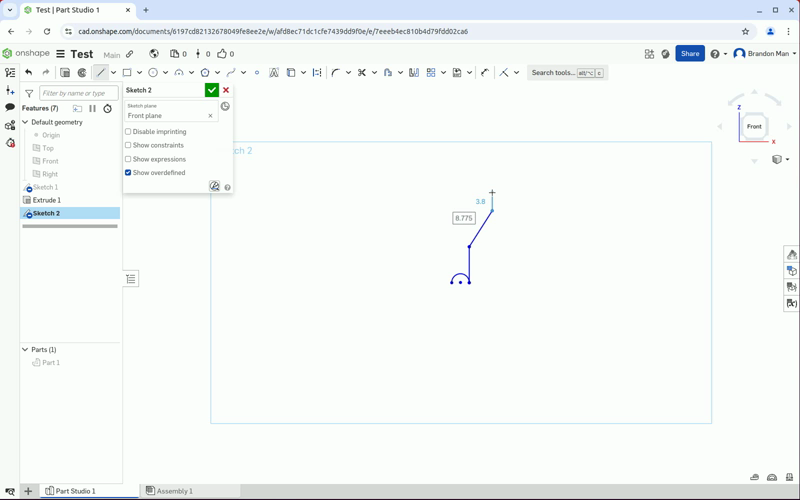
key_up(shift)
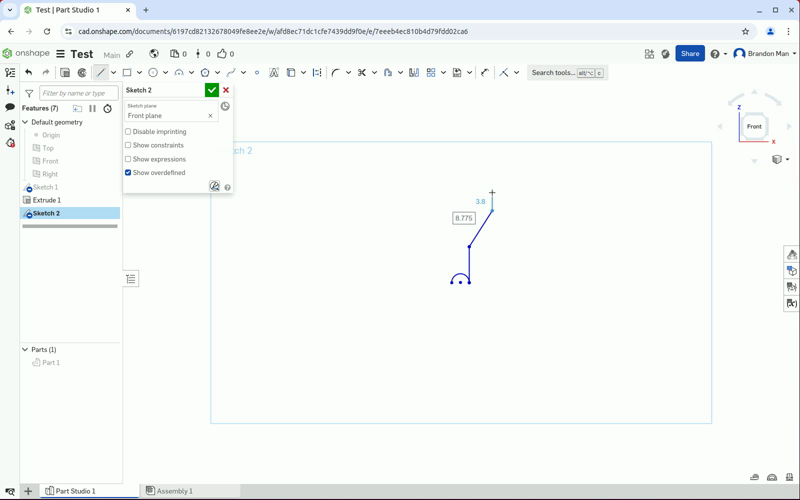
key_down(shift)
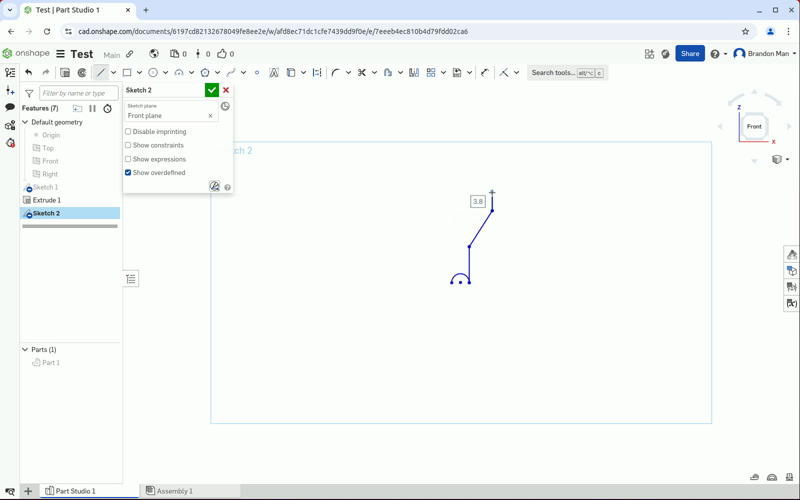
mouse_move(451, 246)
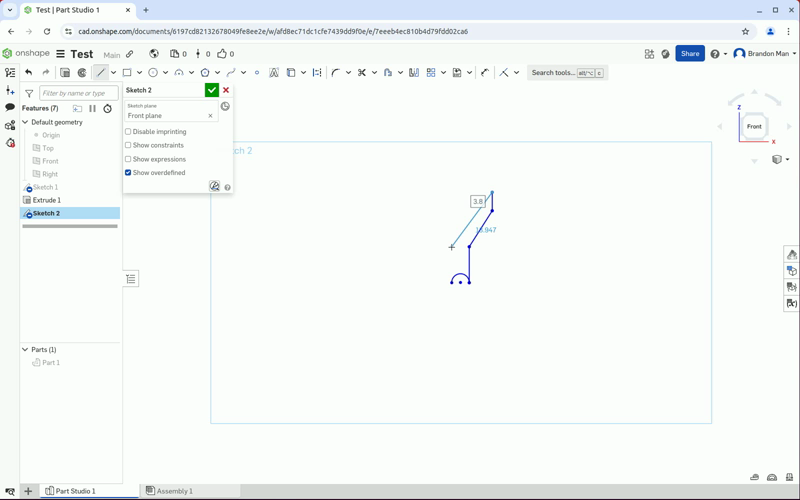
click(451, 246)
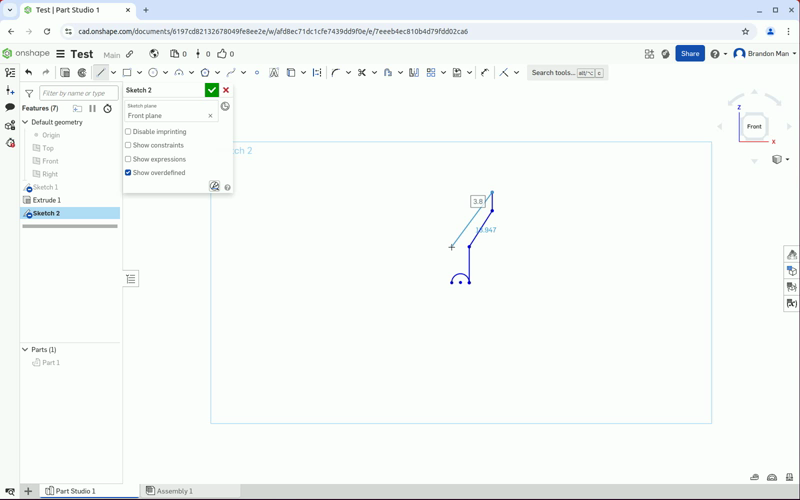
key_up(shift)
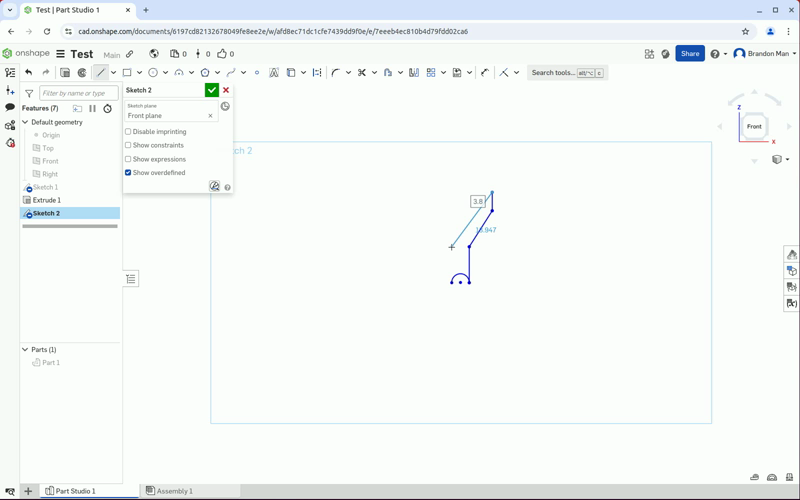
mouse_move(481, 246)
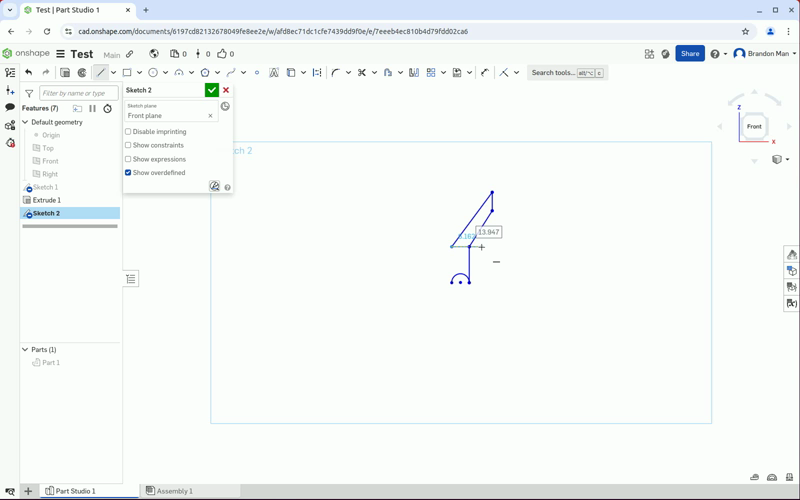
key_down(shift)
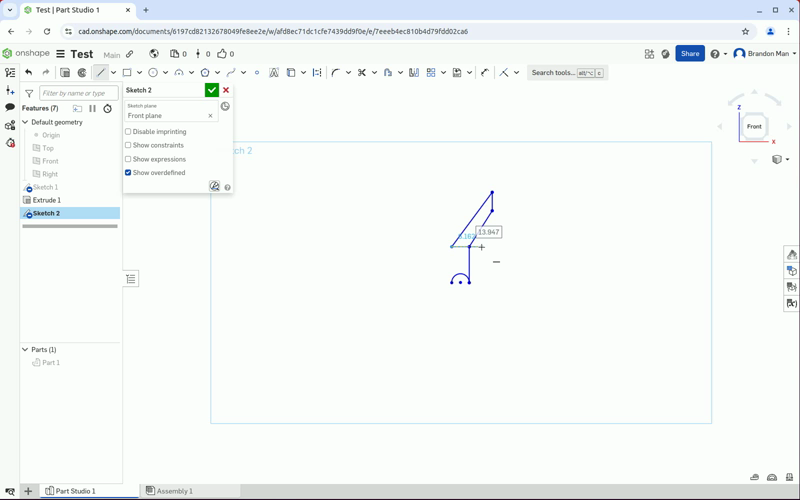
mouse_move(451, 282)
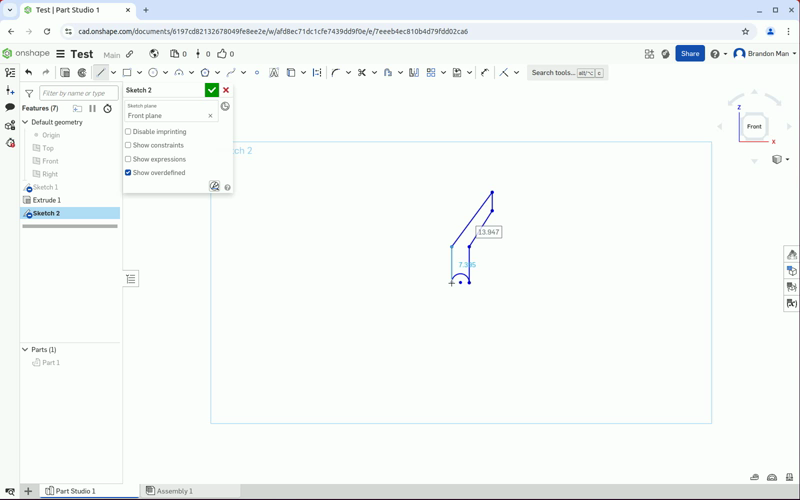
key_up(shift)
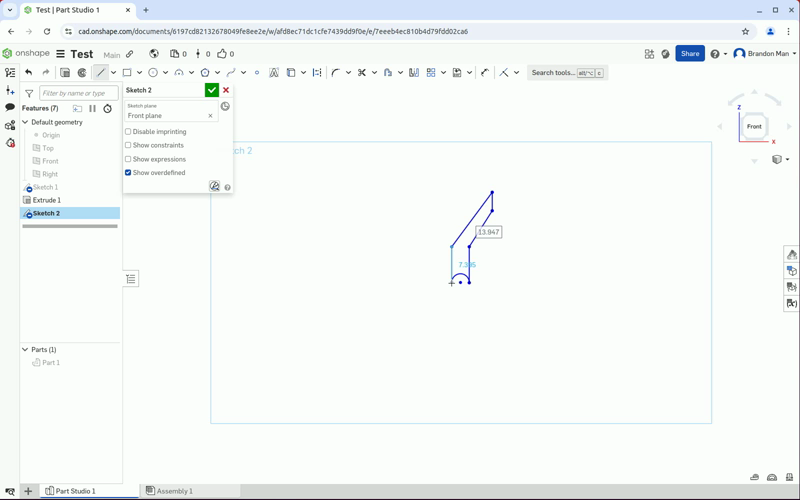
click(451, 282)
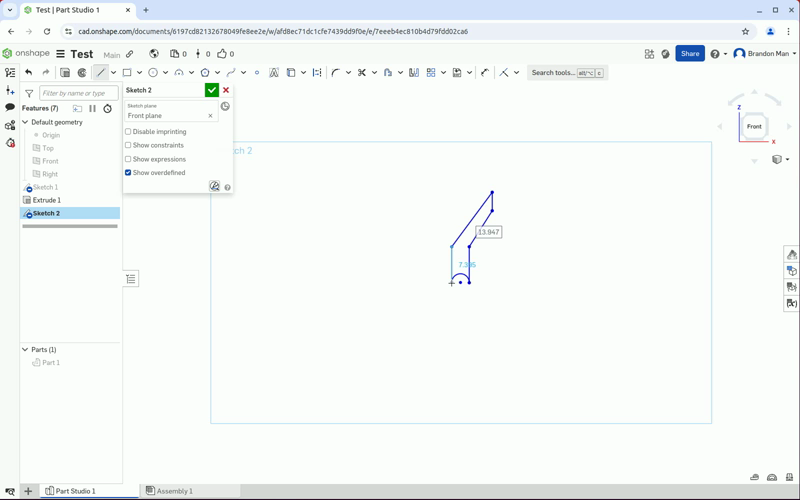
key(esc)
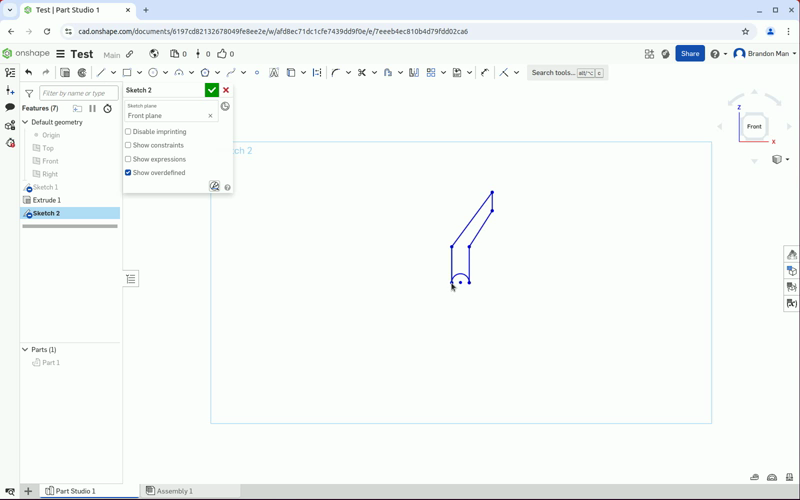
mouse_move(471, 226)
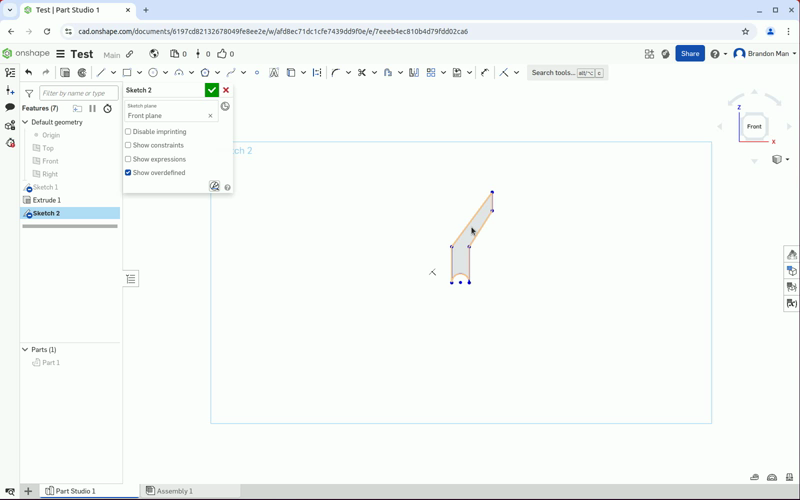
scroll(6)
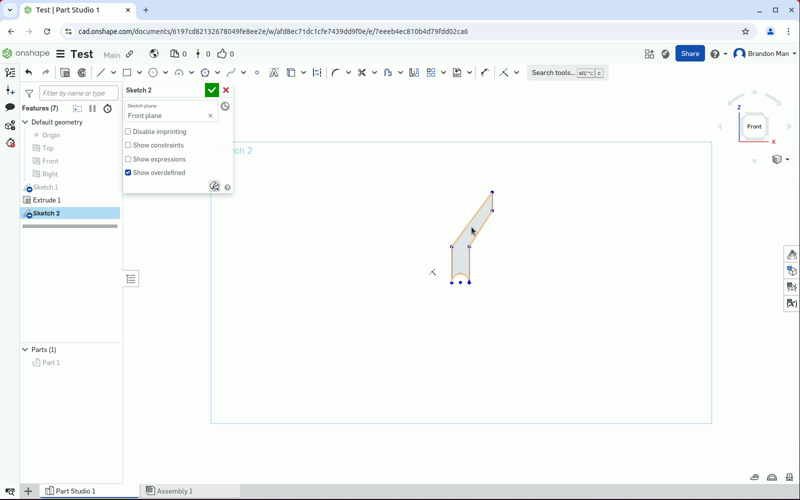
scroll(6)
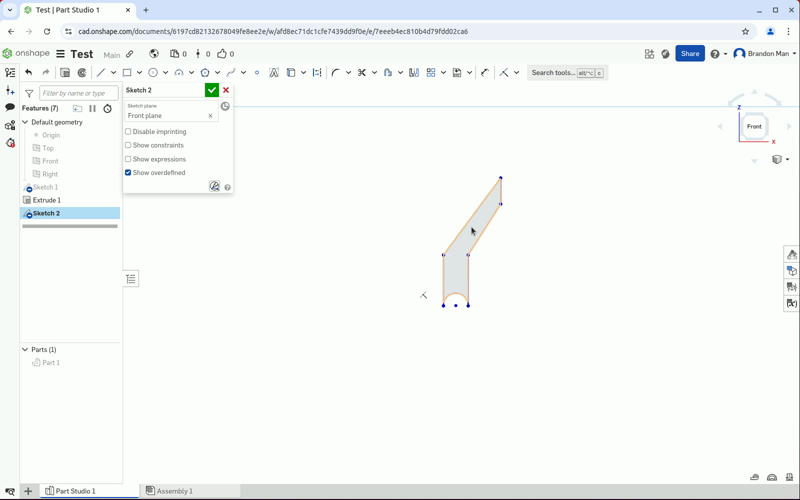
scroll(6)
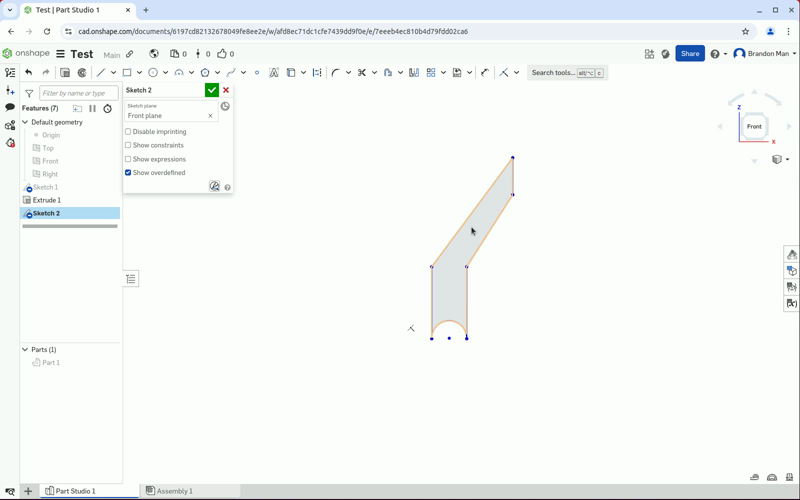
scroll(6)
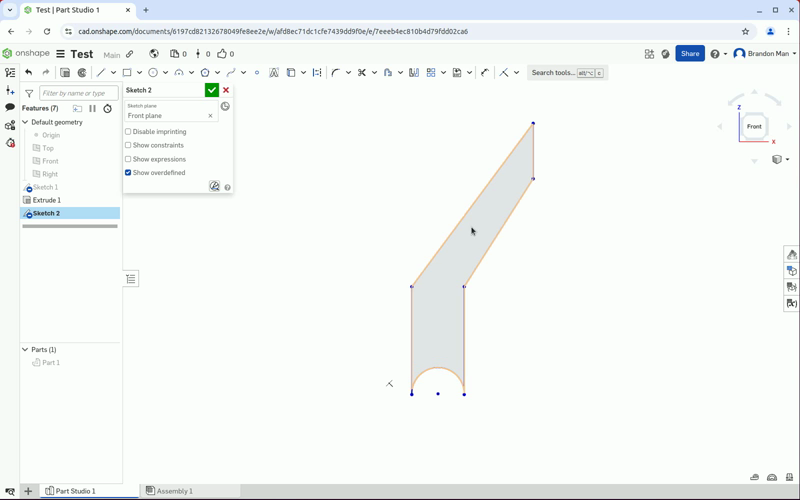
scroll(6)
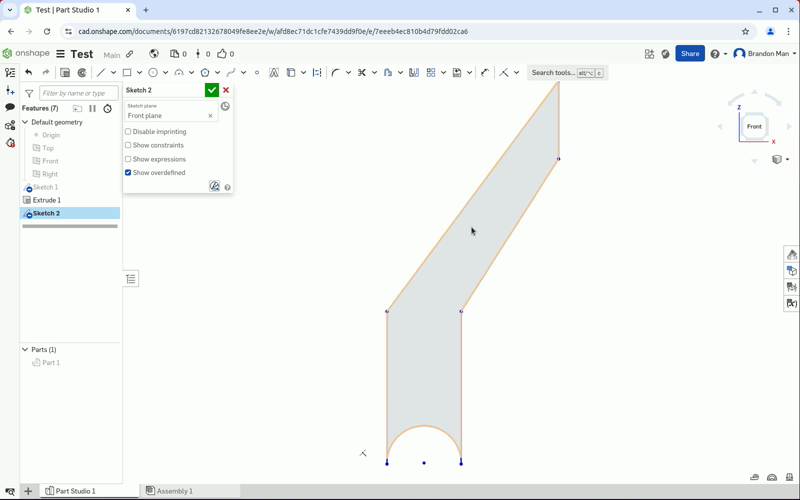
scroll(6)
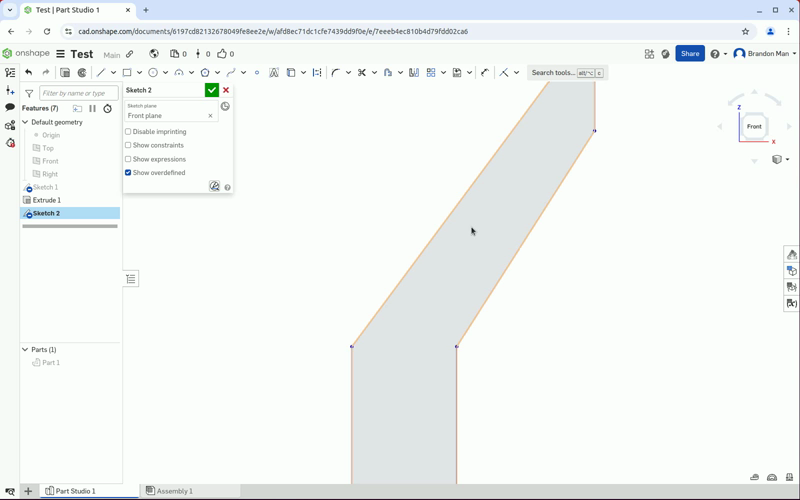
scroll(6)
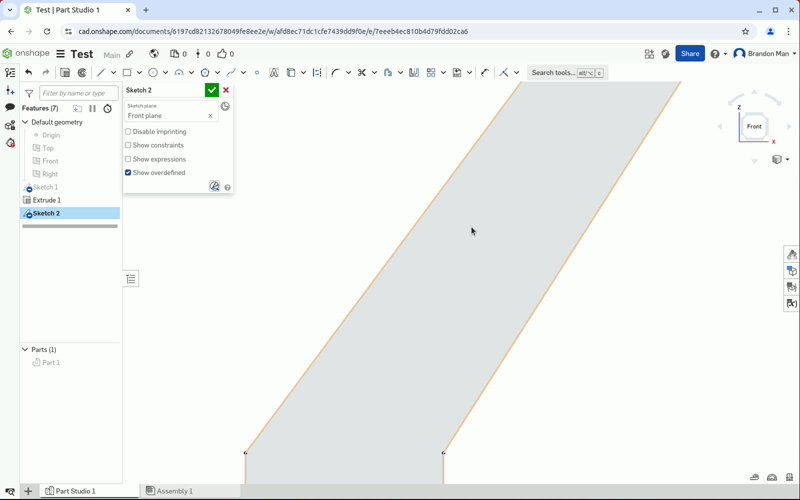
click(471, 226)
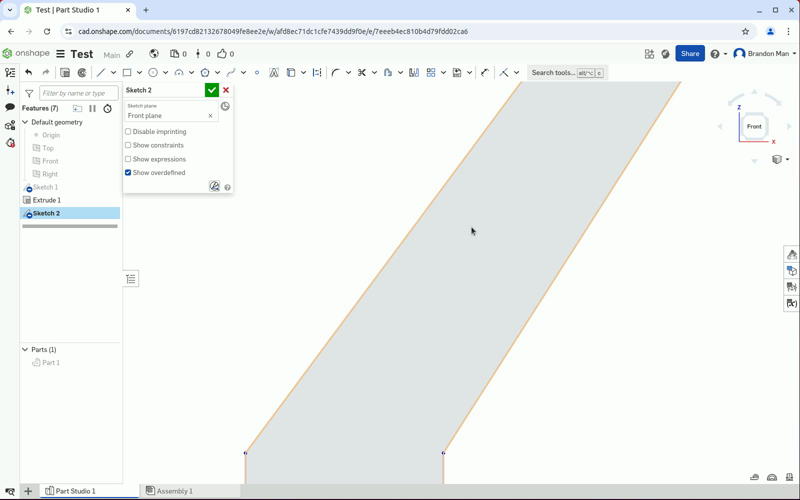
scroll(-6)
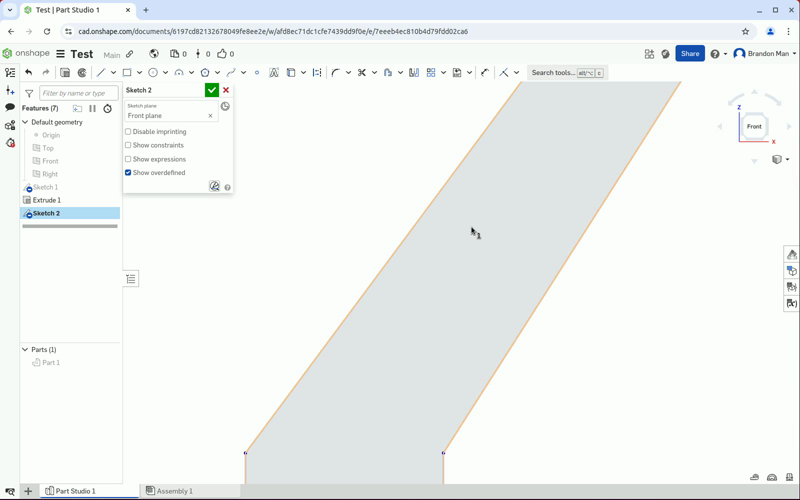
scroll(-6)
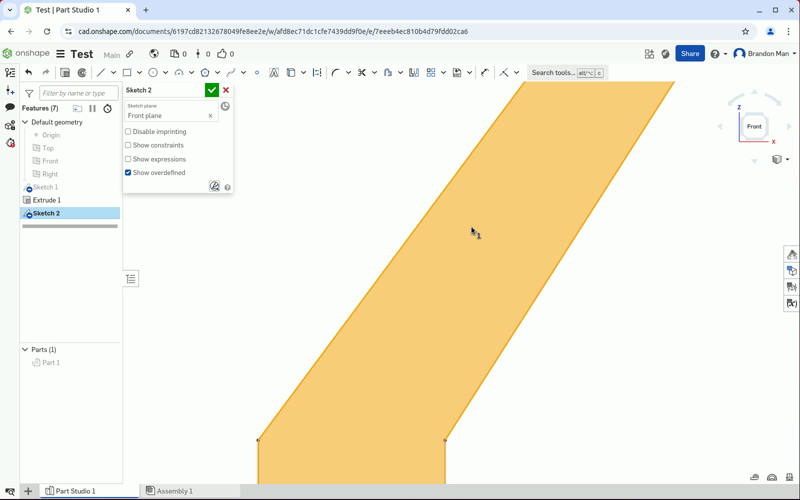
scroll(-6)
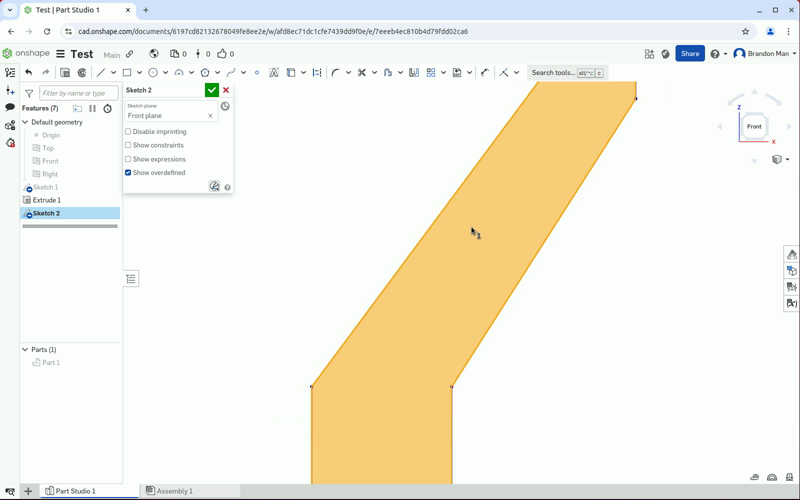
scroll(-6)
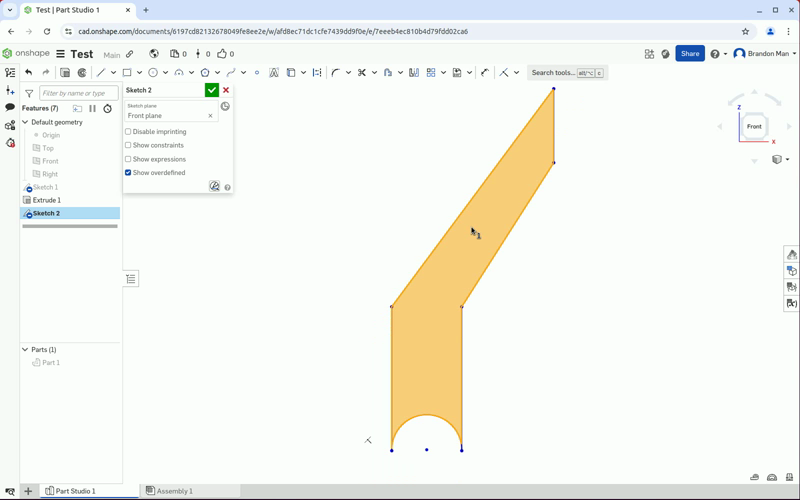
scroll(-6)
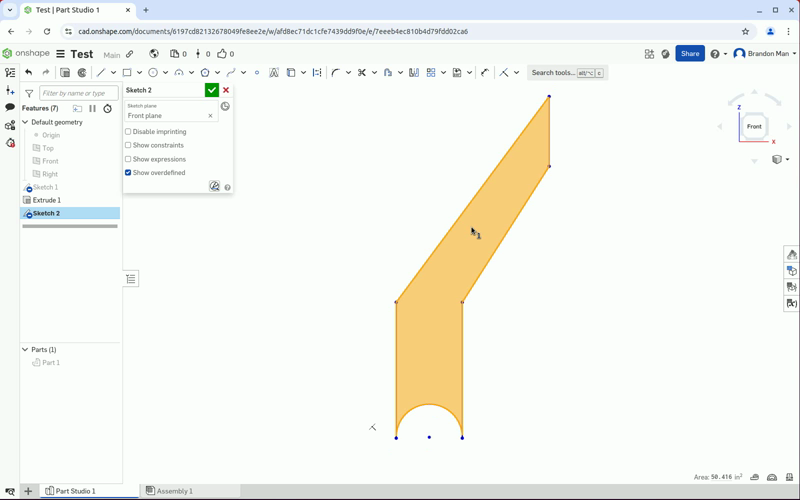
scroll(-6)
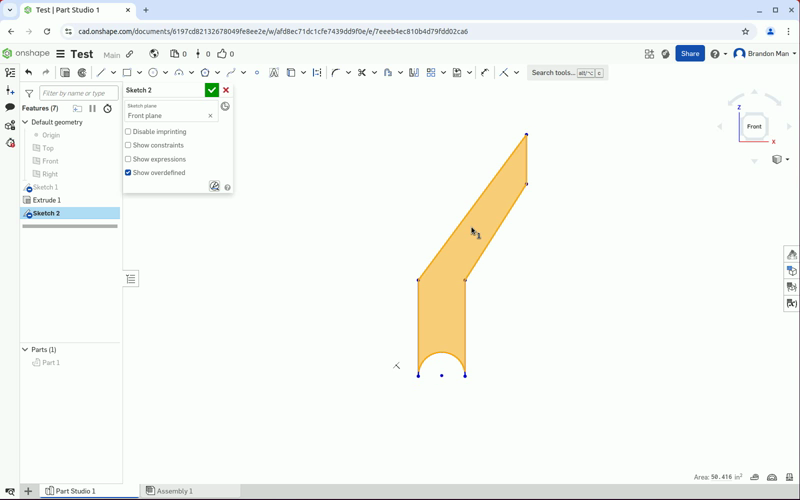
scroll(-6)
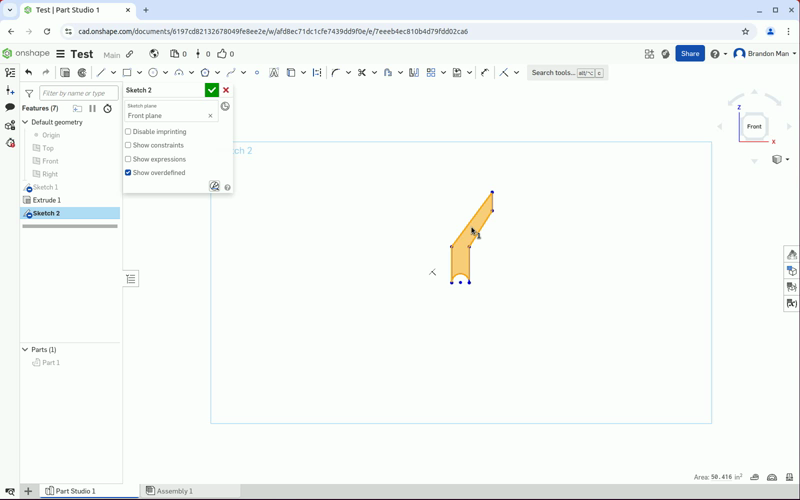
mouse_move(73, 352)
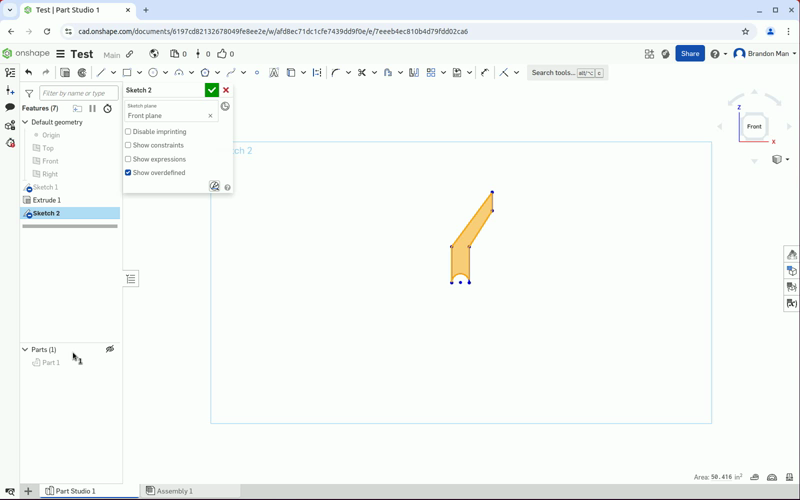
key(shift+y)
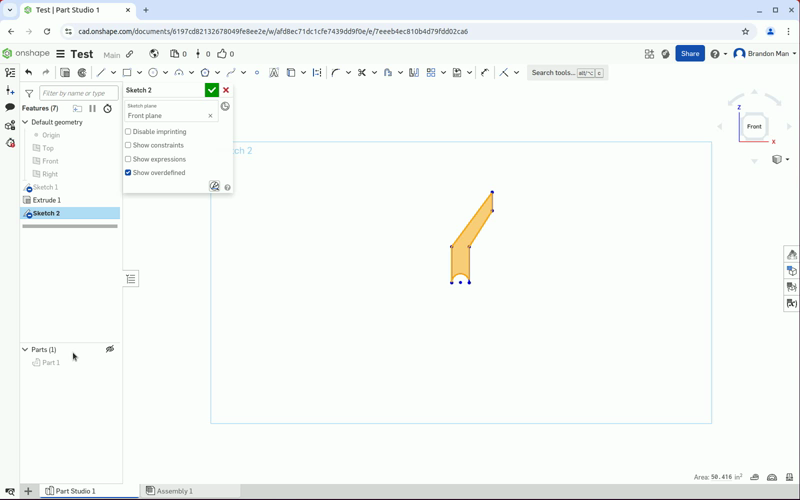
key(shift+e)
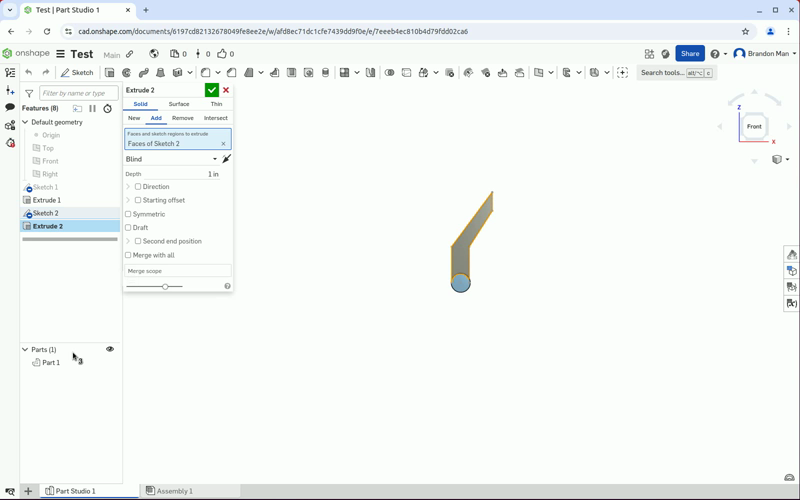
mouse_move(143, 106)
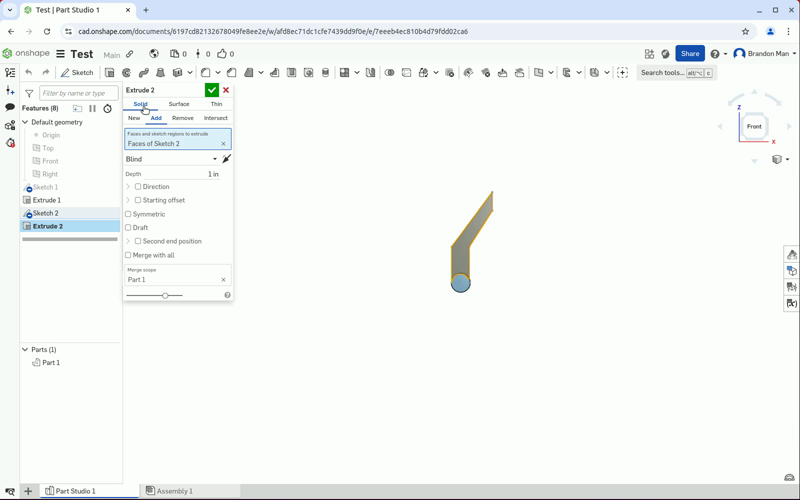
click(143, 106)
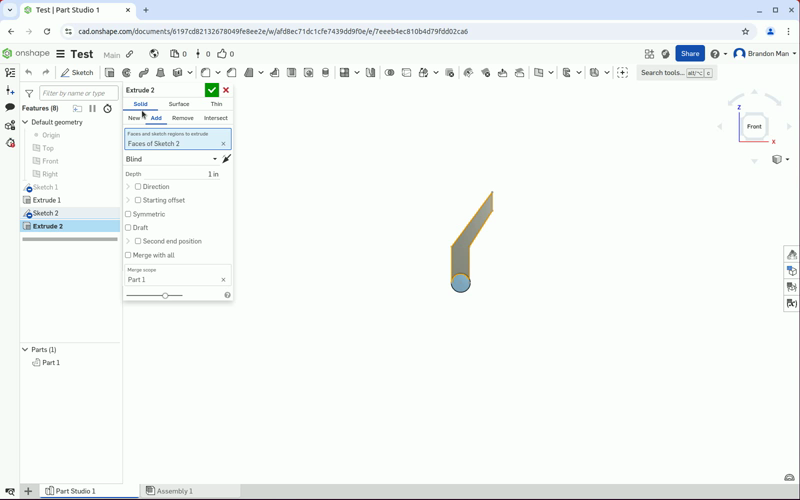
mouse_move(137, 120)
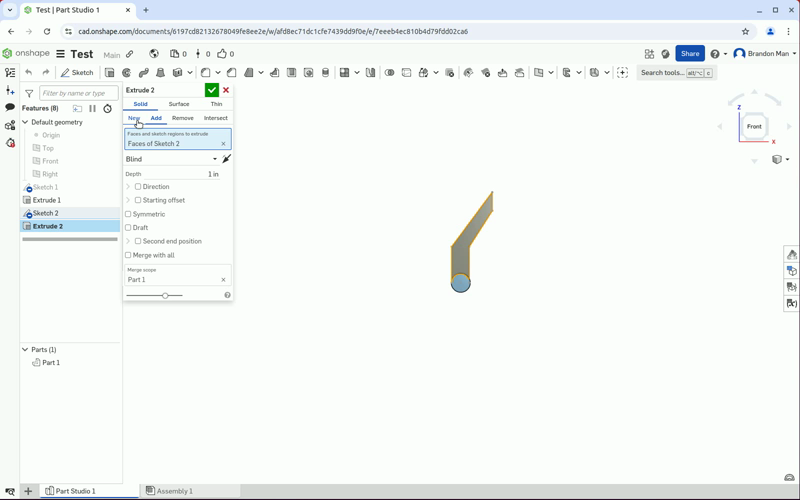
click(137, 120)
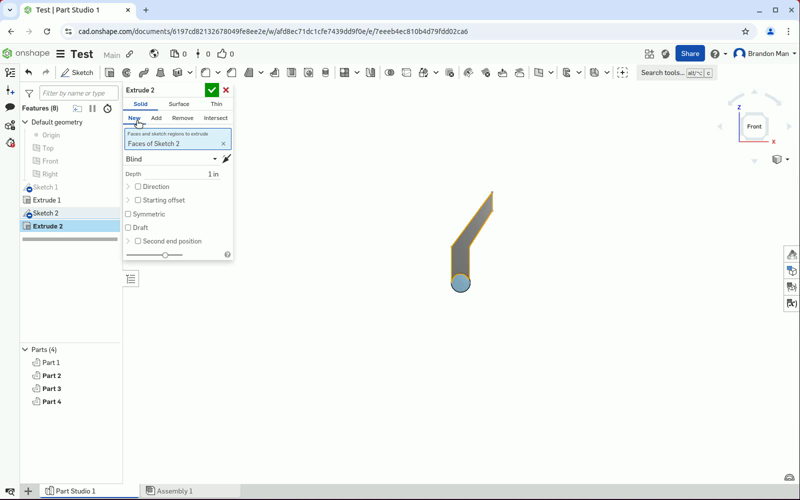
key(tab, 4)
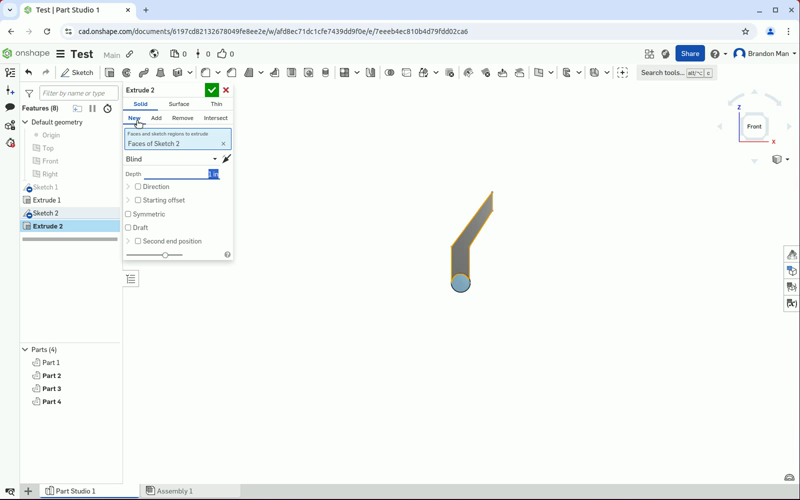
text(23.108)
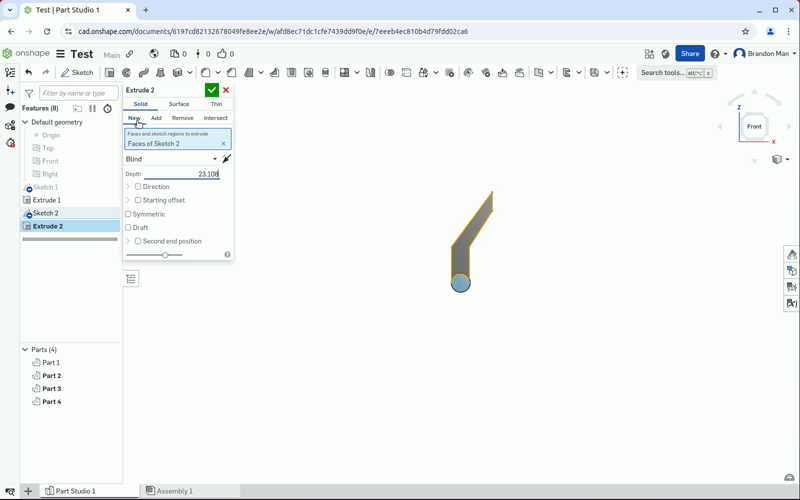
key(enter)
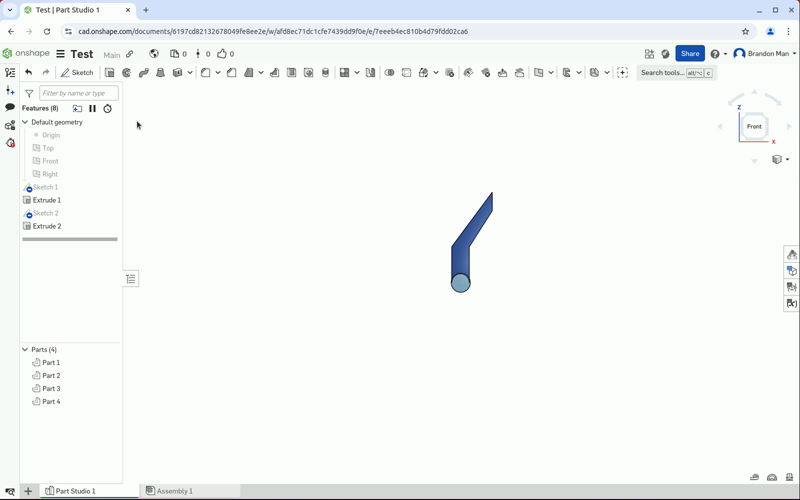
key(shift+h)
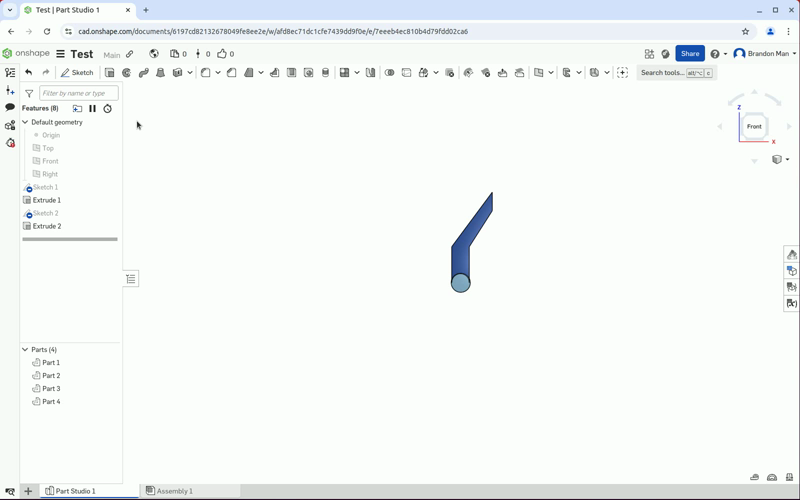
key(shift+h)
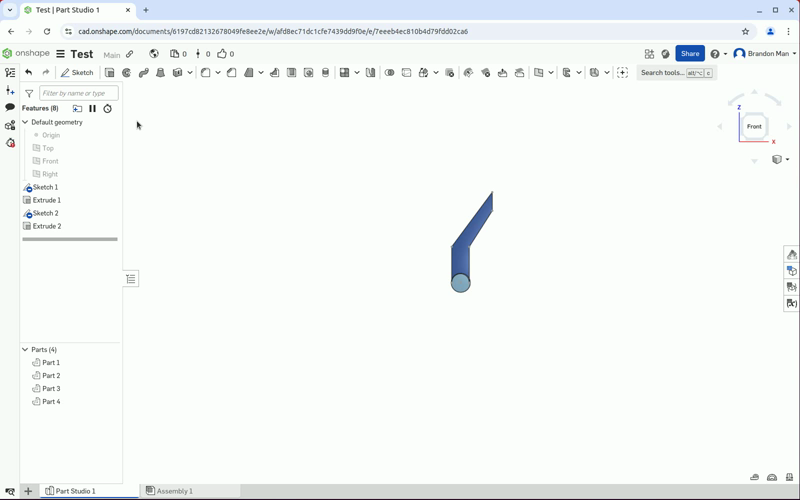
key(shift+7)
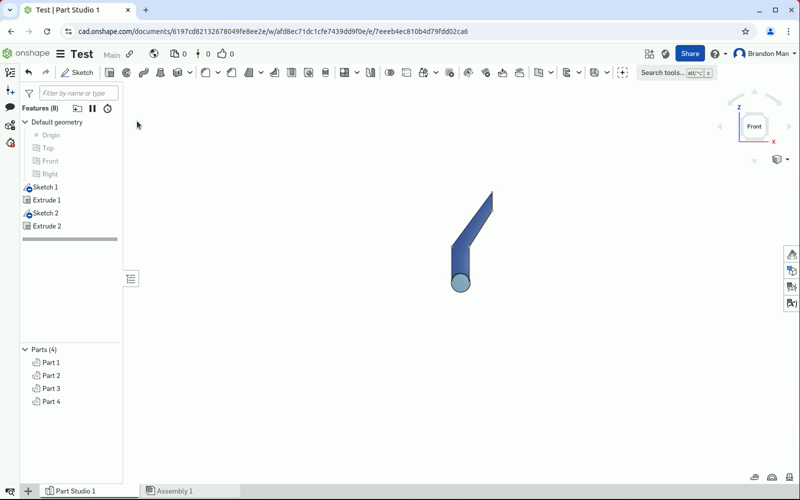
key(left, 2)
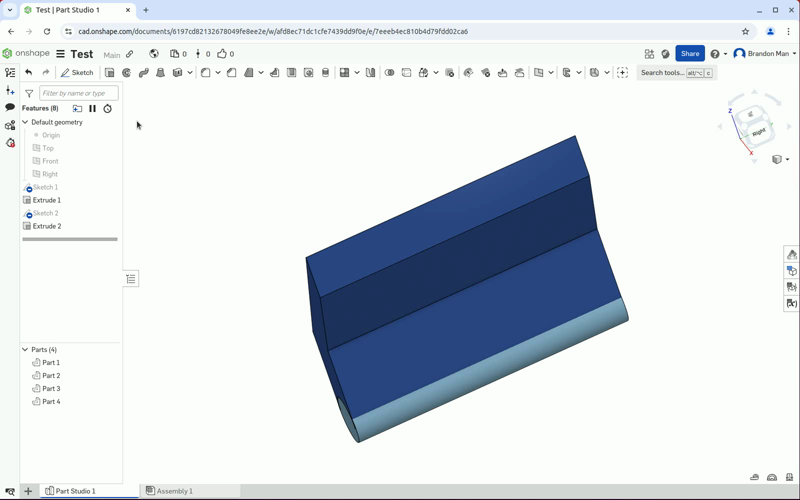
key(down, 2)
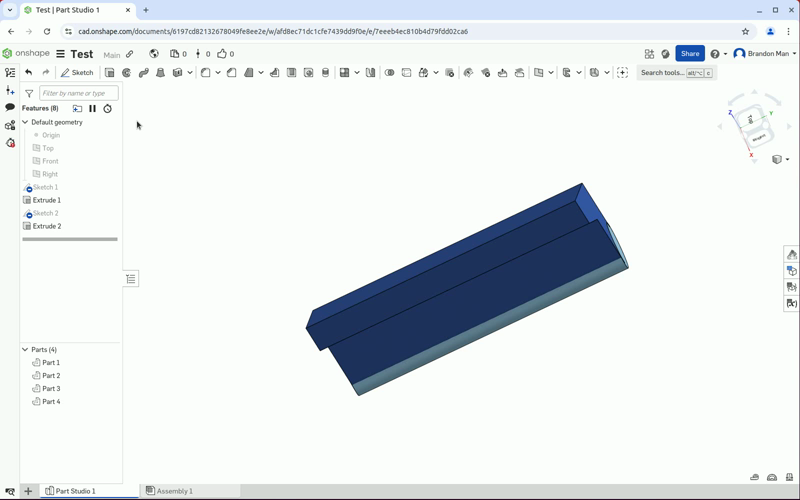
key(up, 2)
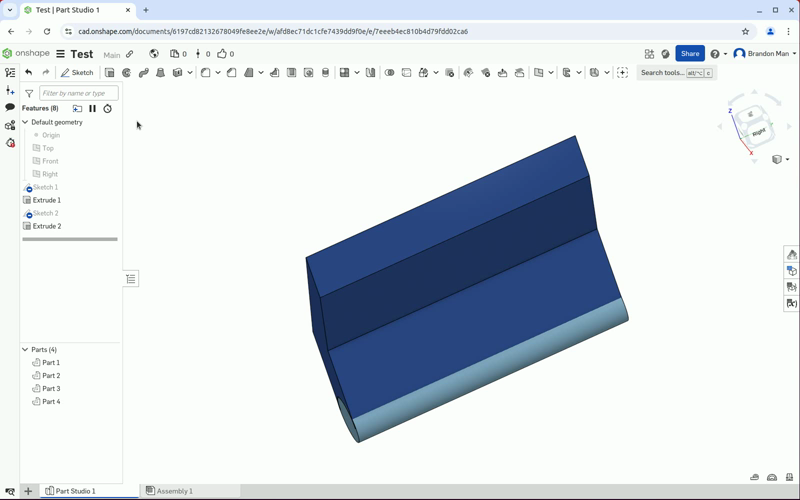
key(right, 2)
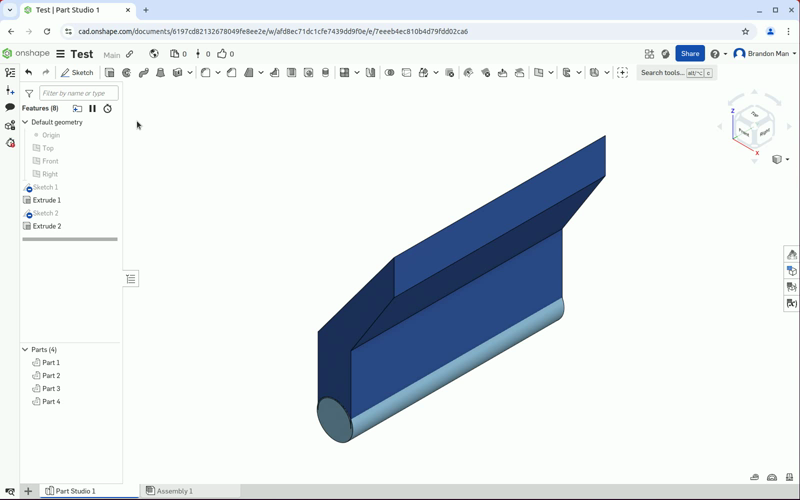
mouse_move(73, 189)
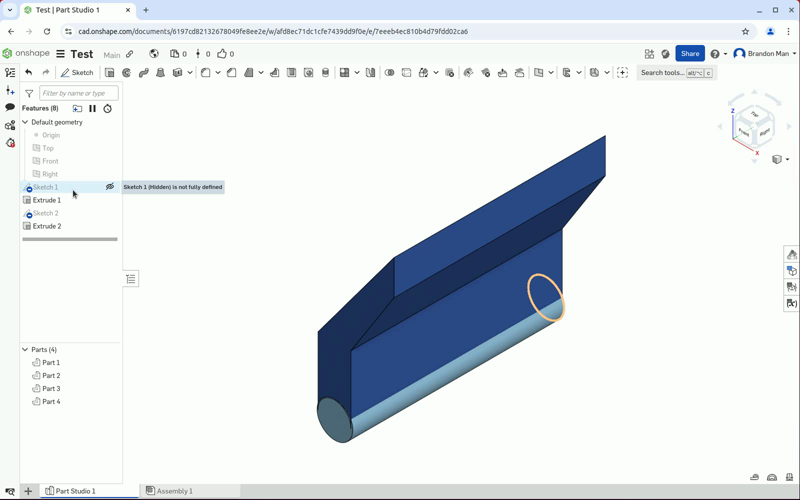
click(73, 189)